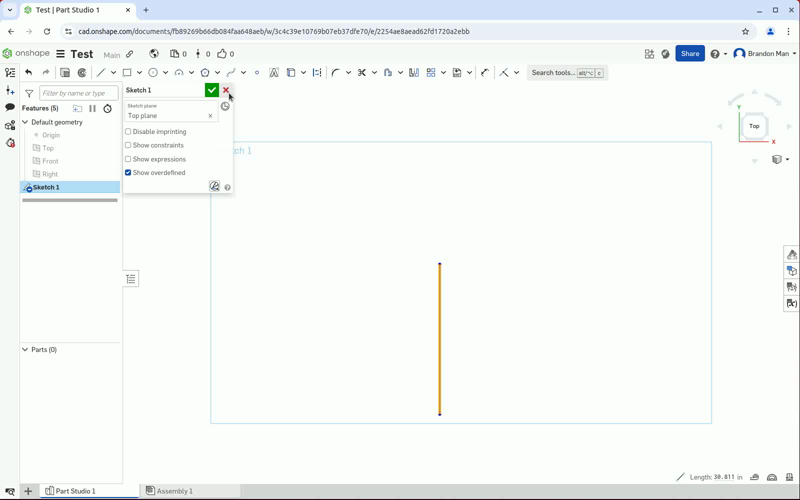
key(shift+h)
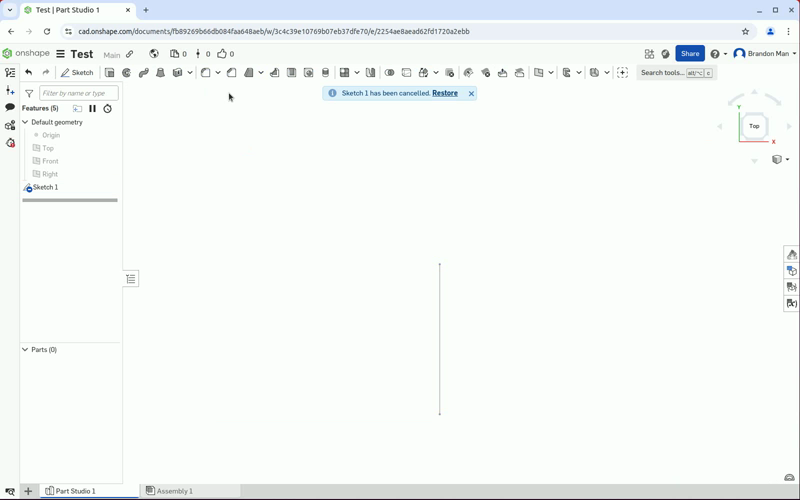
key(shift+s)
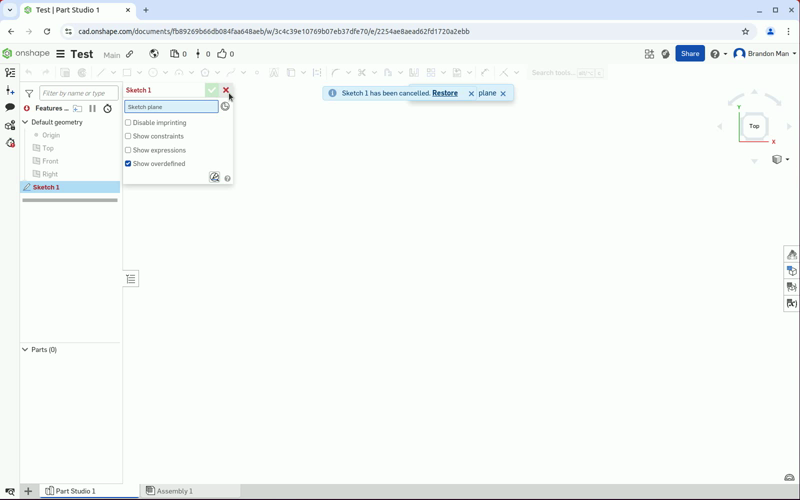
mouse_move(73, 150)
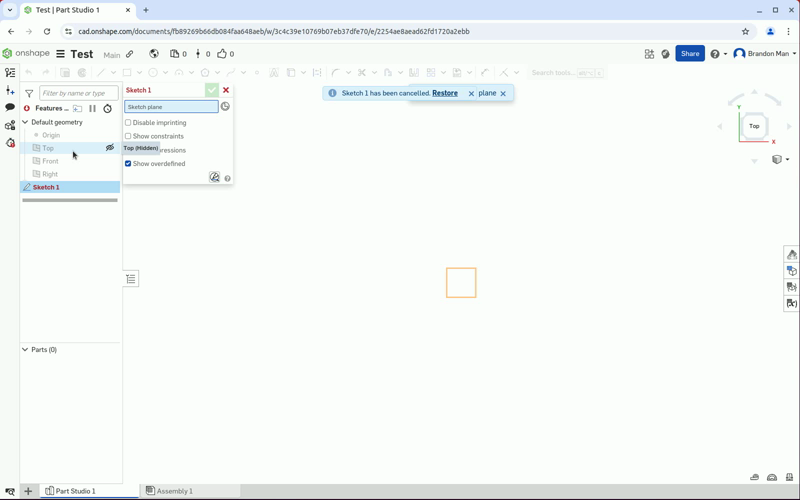
click(73, 150)
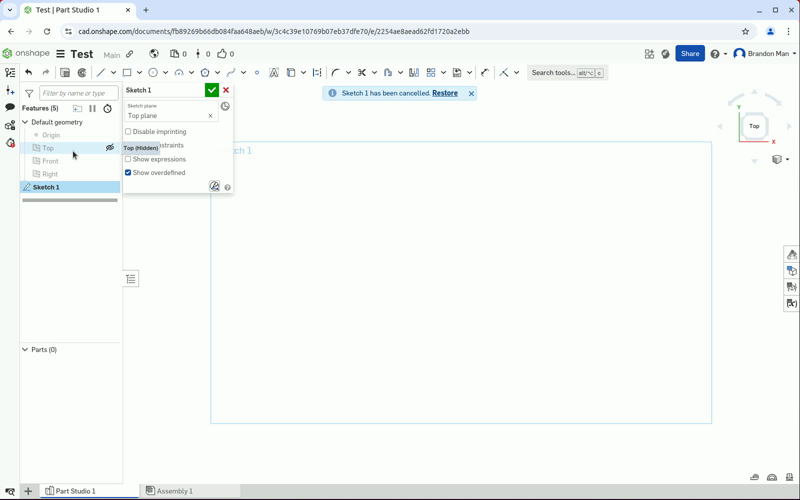
mouse_move(73, 352)
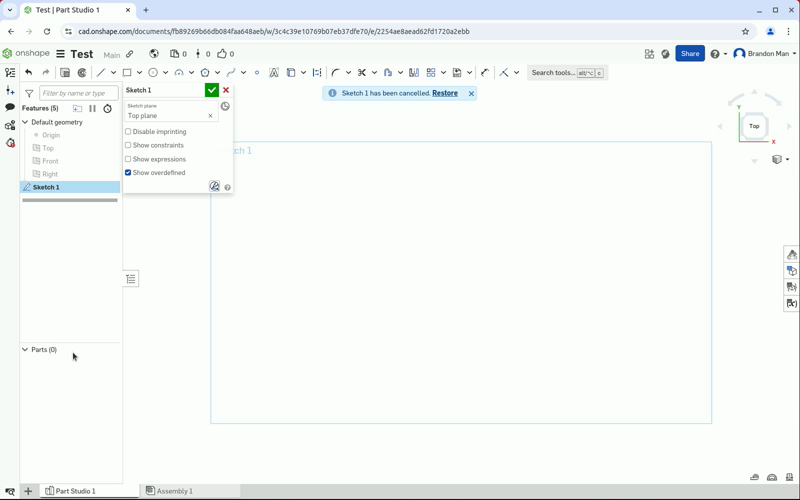
key(y)
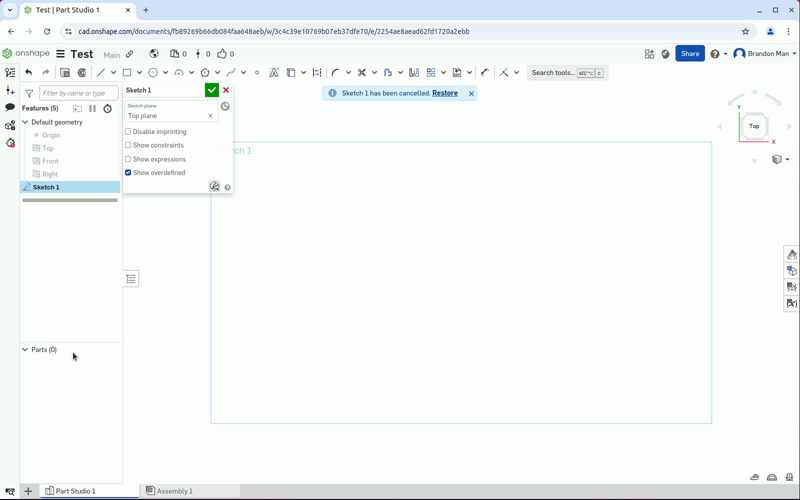
key(c)
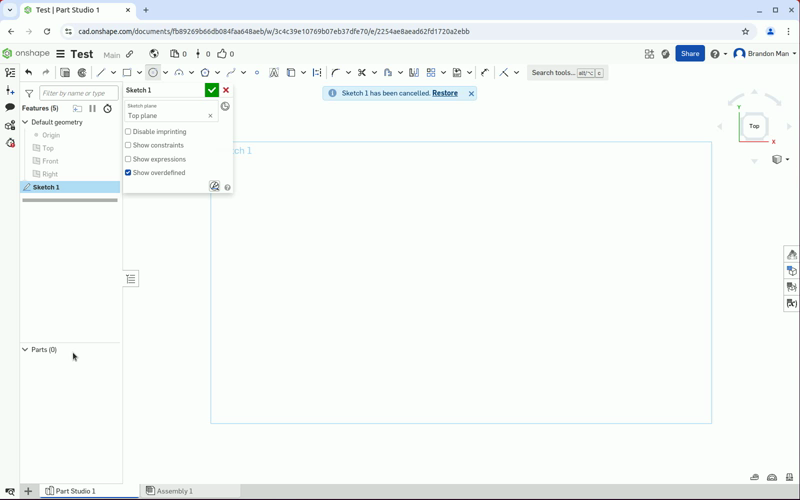
key_down(shift)
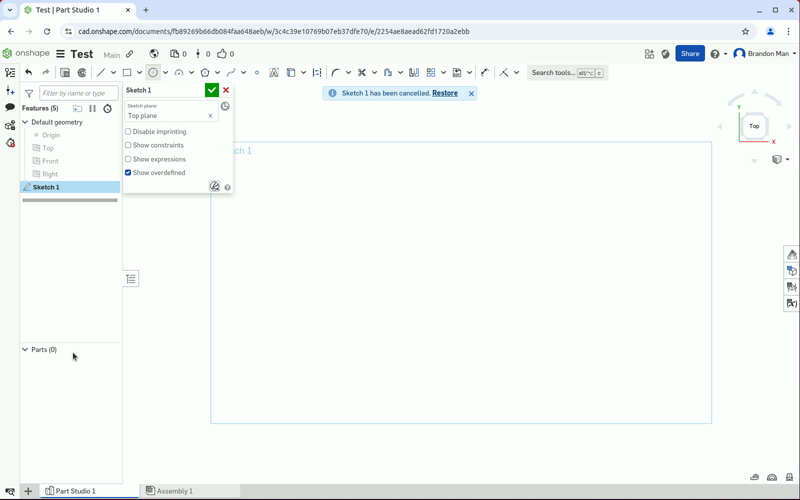
mouse_move(461, 282)
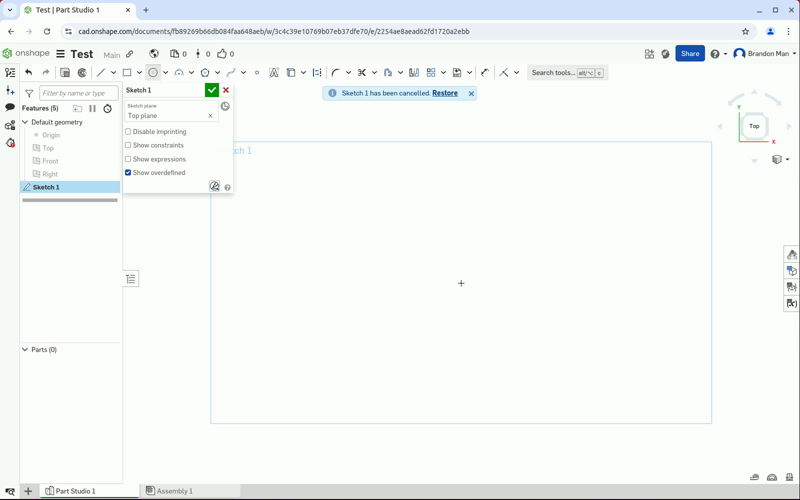
click(461, 282)
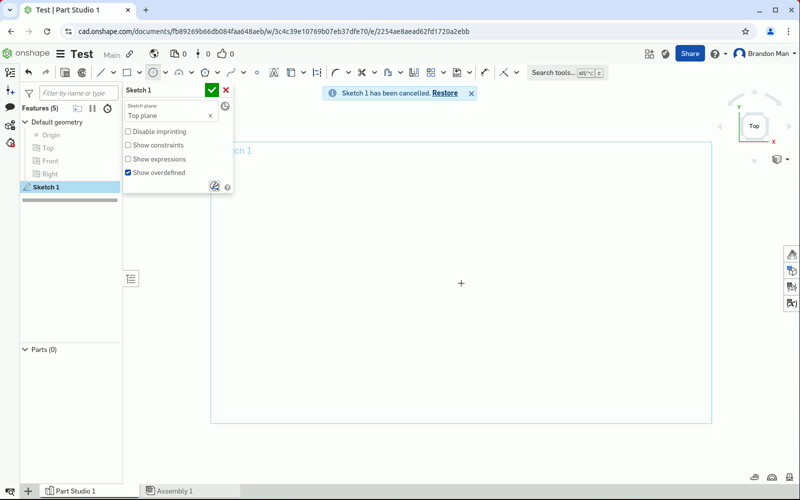
key_up(shift)
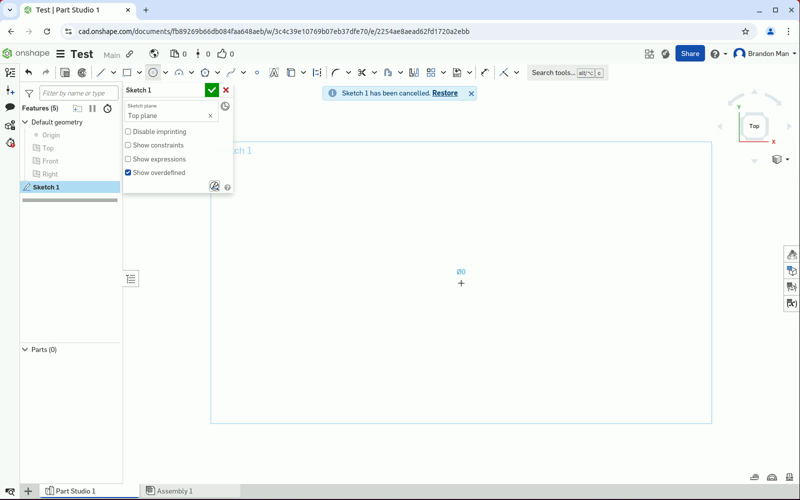
mouse_move(508, 282)
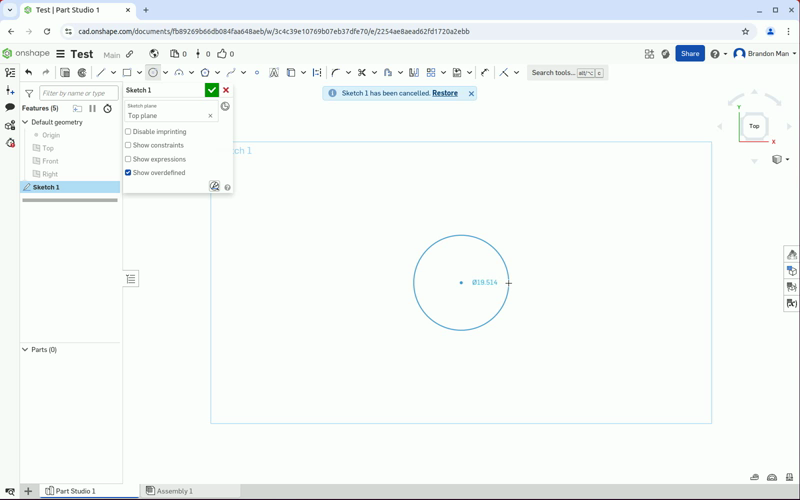
click(508, 282)
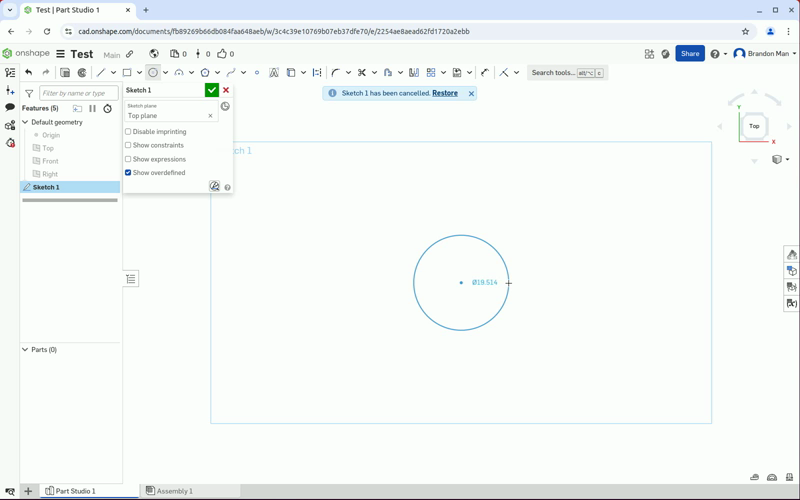
key(esc)
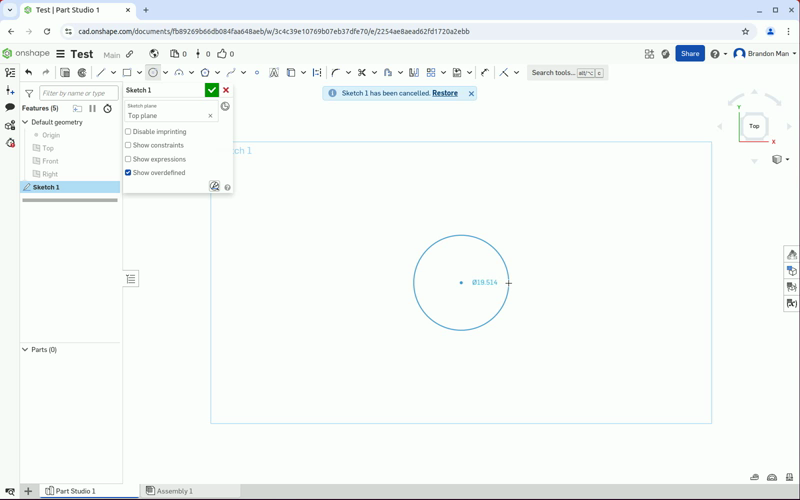
mouse_move(499, 269)
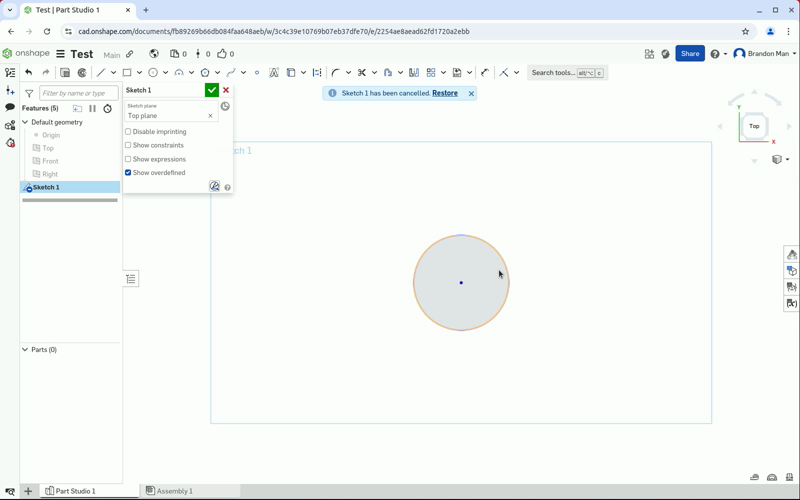
click(499, 269)
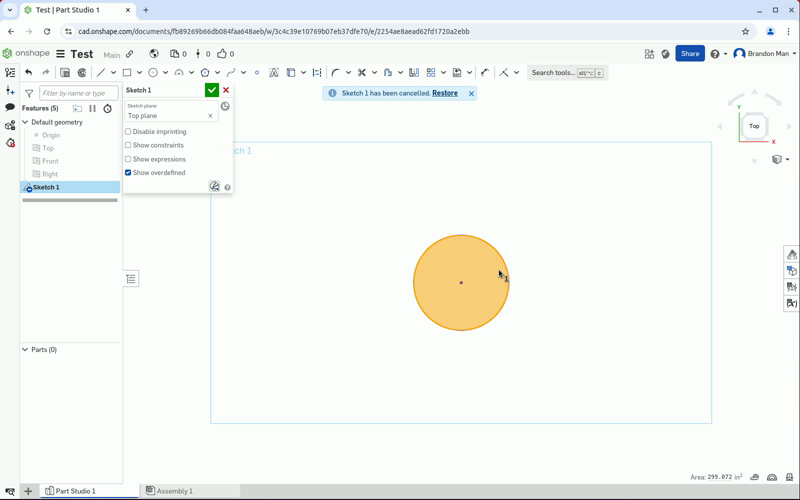
mouse_move(73, 352)
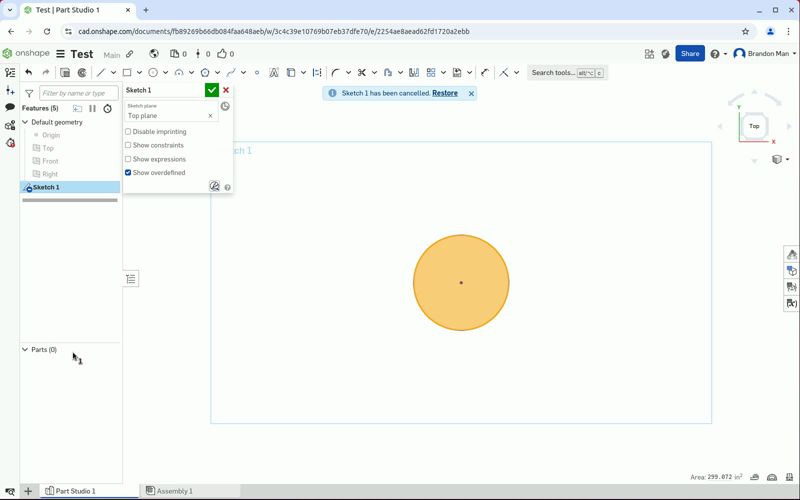
key(shift+y)
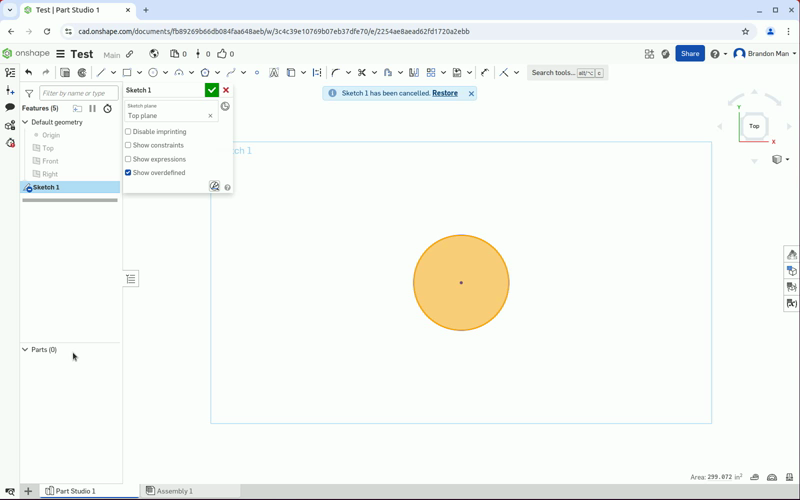
key(shift+e)
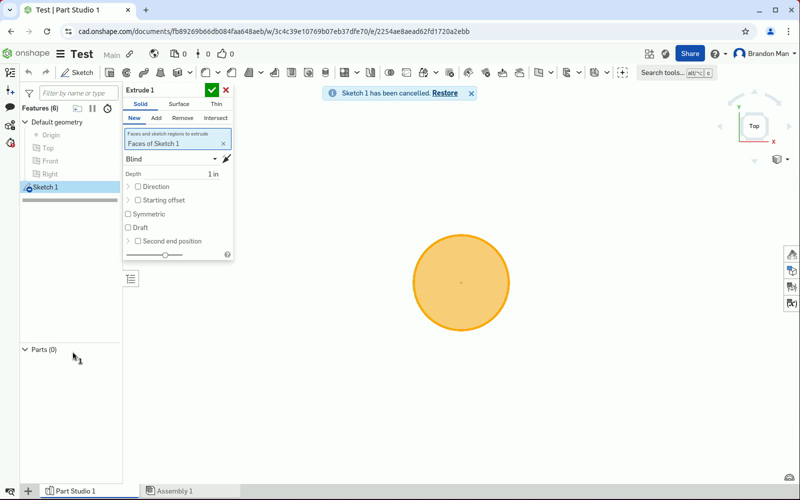
mouse_move(143, 106)
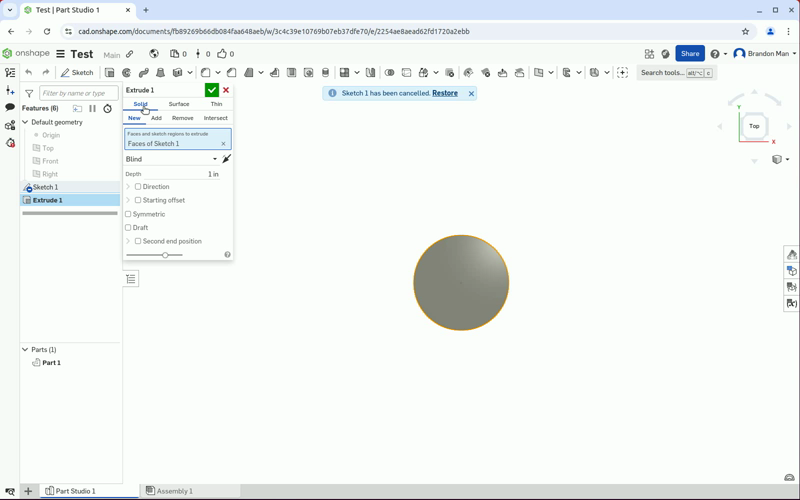
click(143, 106)
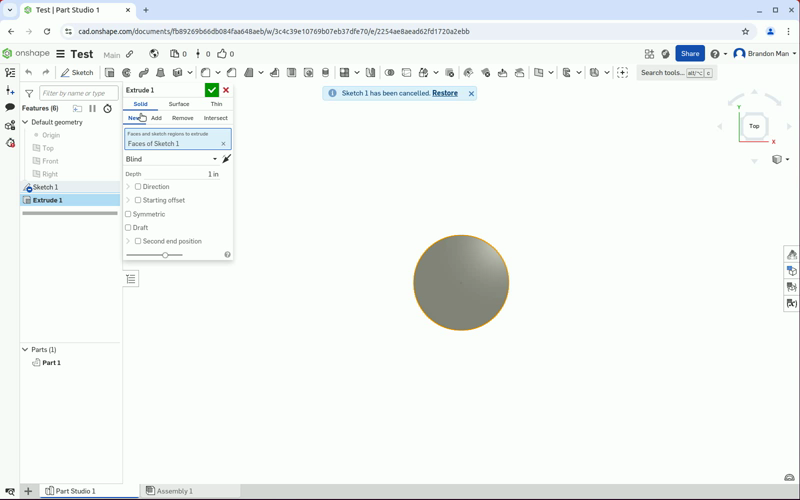
mouse_move(137, 120)
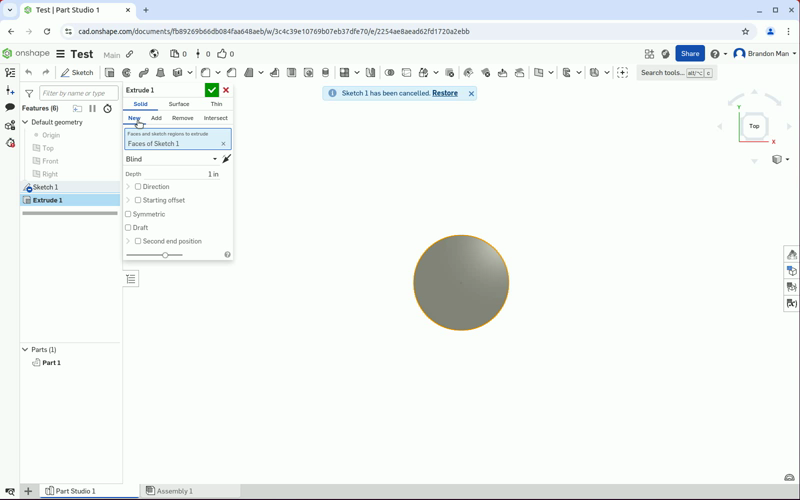
click(137, 120)
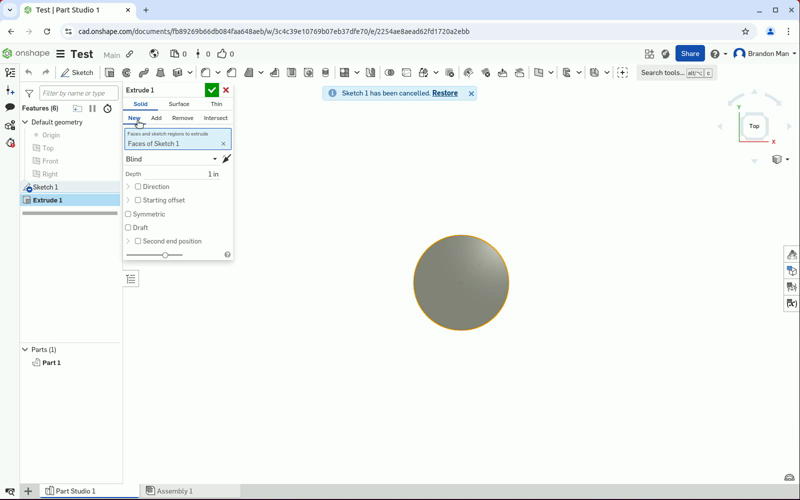
key(tab, 4)
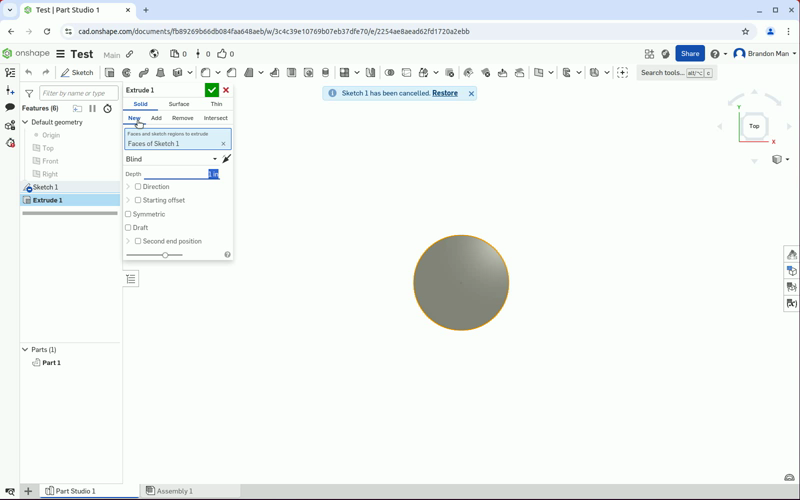
text(19.979)
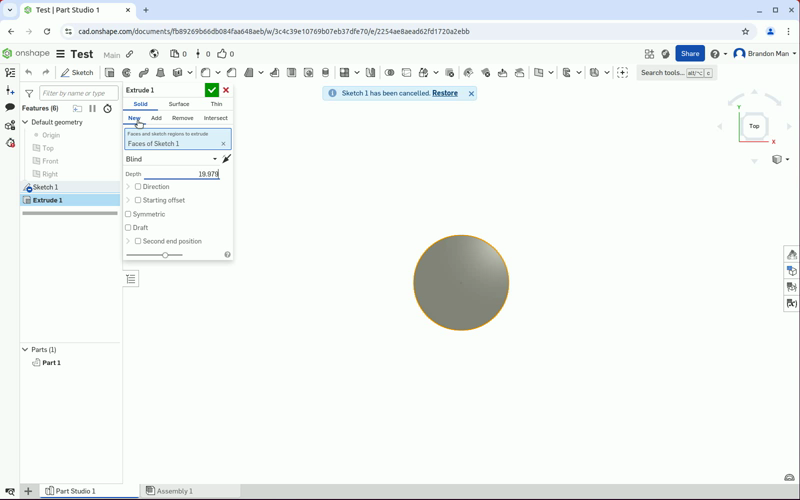
key(enter)
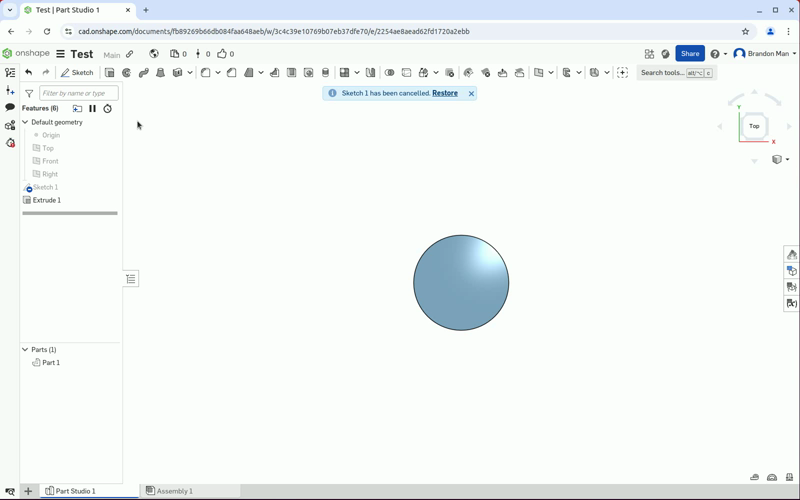
key(shift+h)
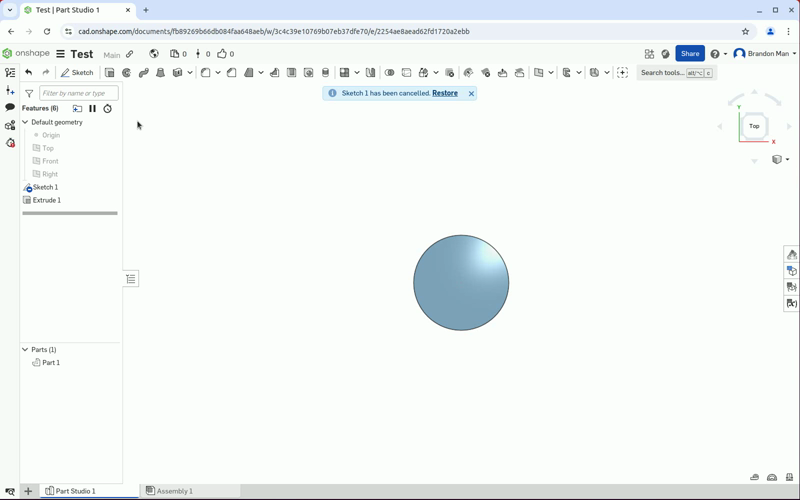
key(shift+h)
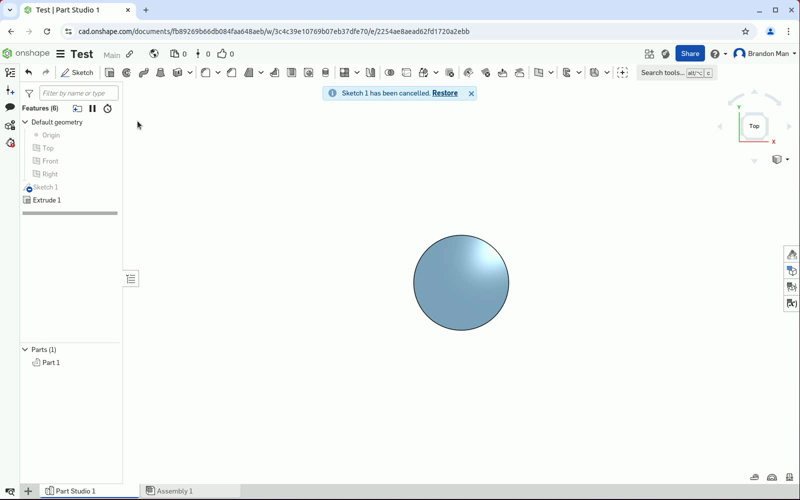
mouse_move(73, 189)
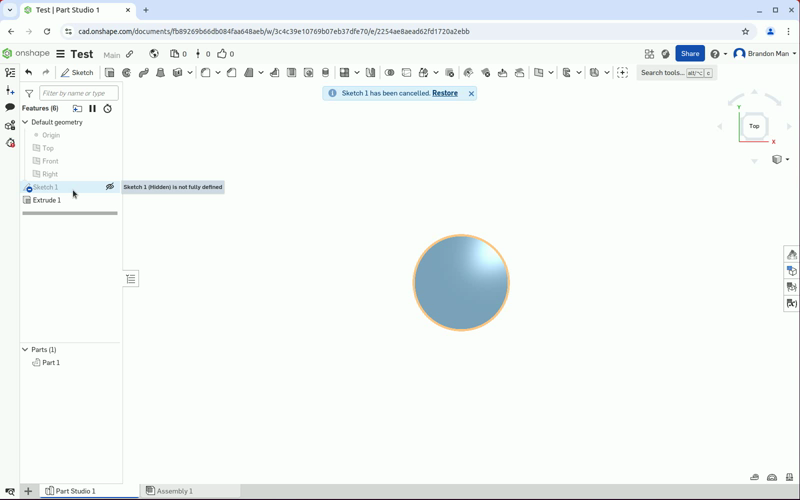
click(73, 189)
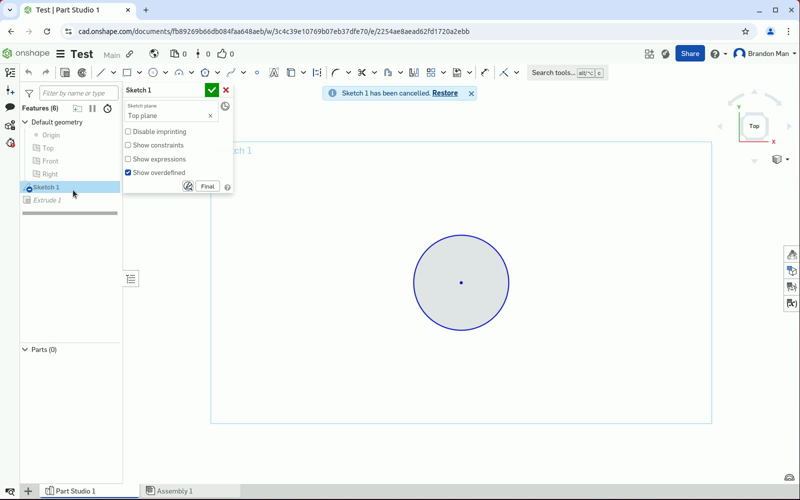
mouse_move(229, 92)
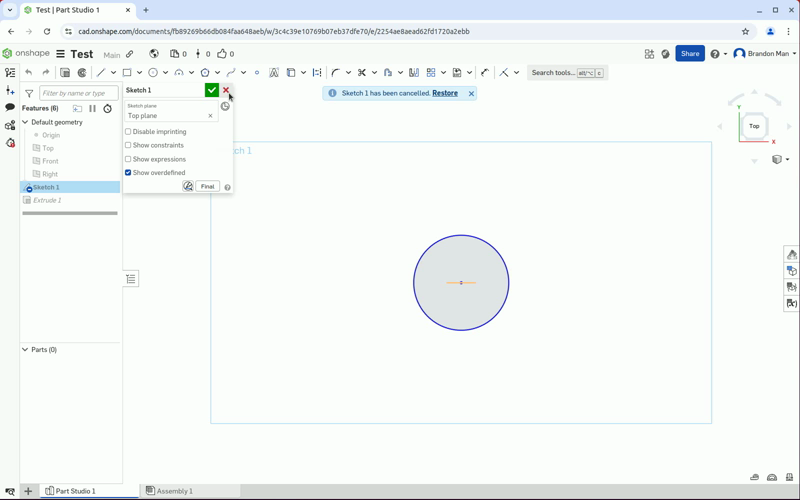
click(229, 92)
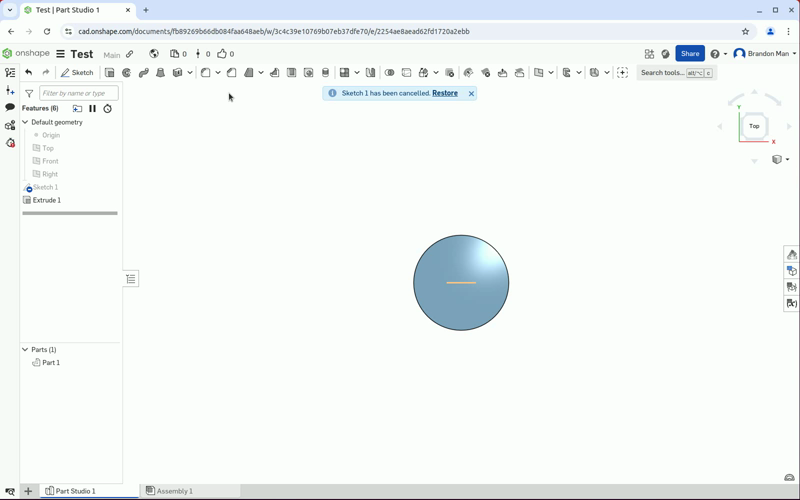
mouse_move(541, 75)
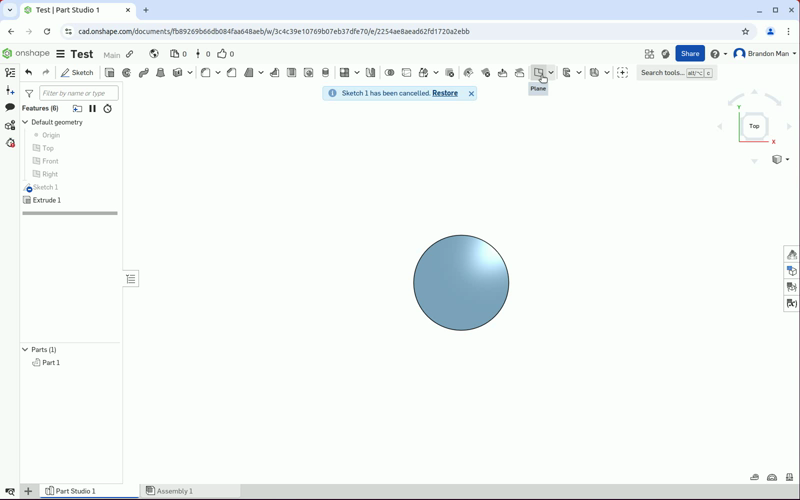
click(541, 75)
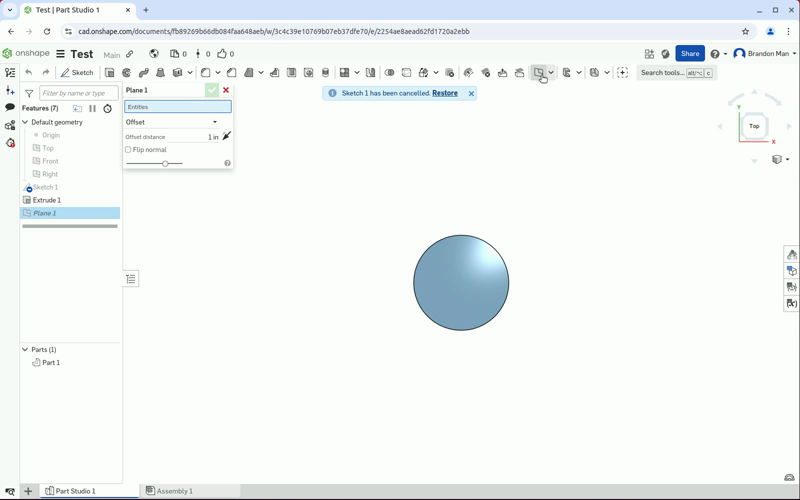
mouse_move(73, 150)
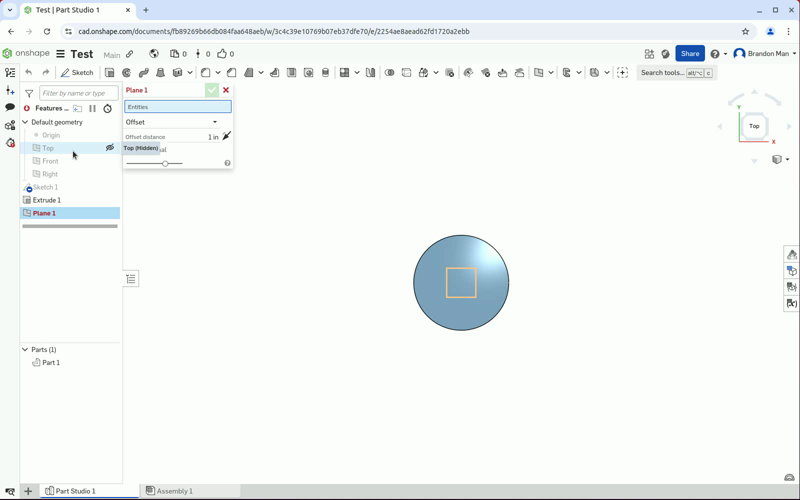
click(73, 150)
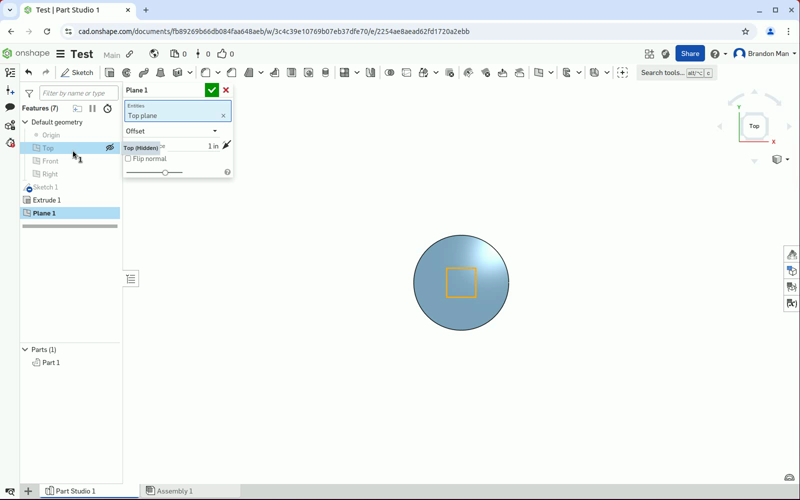
key(tab, 2)
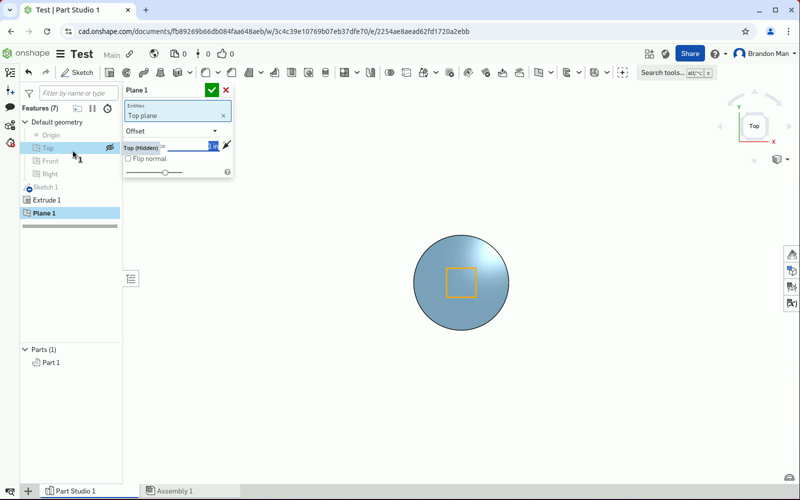
text(19.966)
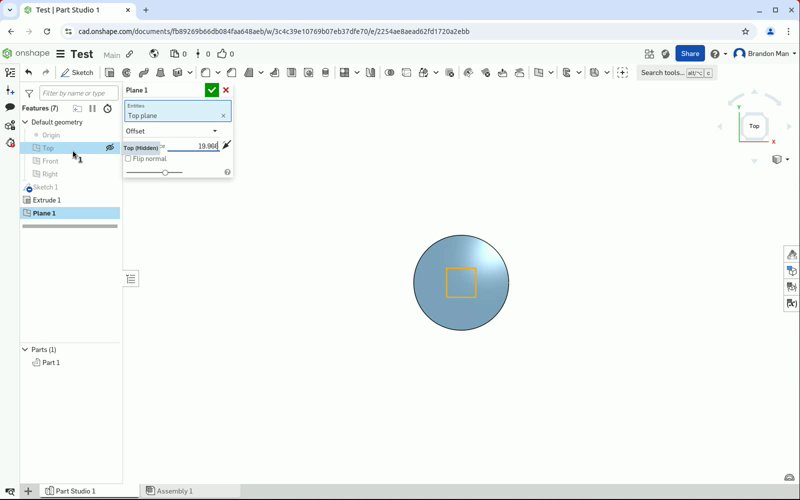
key(enter, 2)
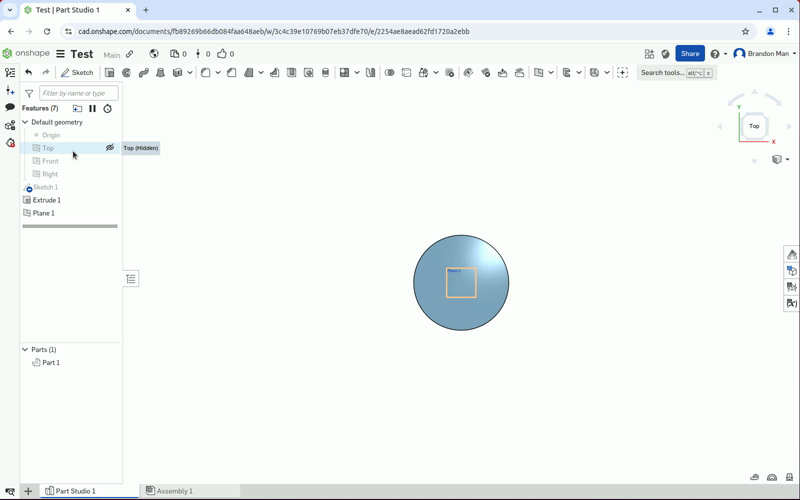
key(shift+s)
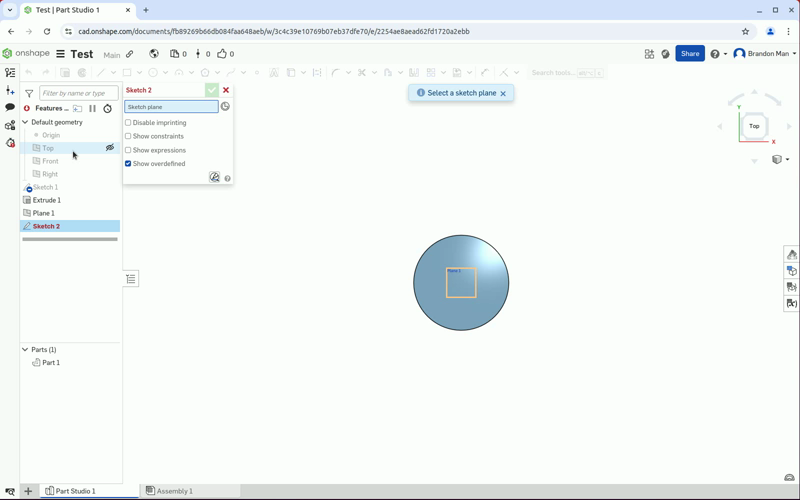
mouse_move(73, 215)
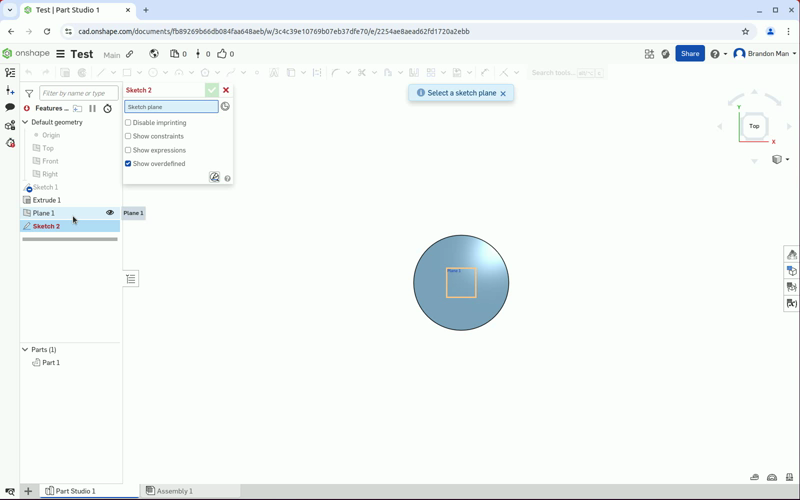
click(73, 215)
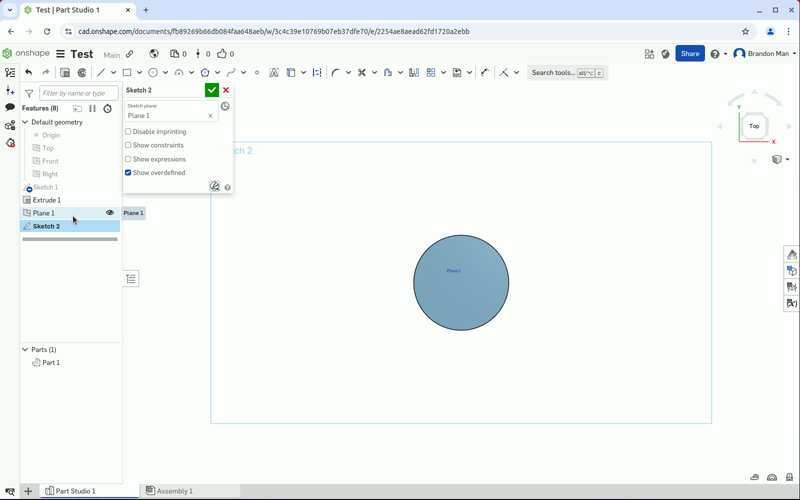
mouse_move(73, 352)
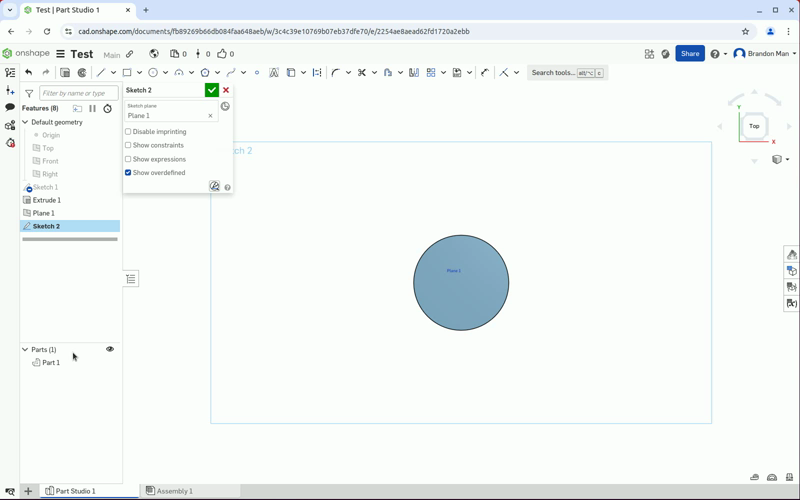
key(y)
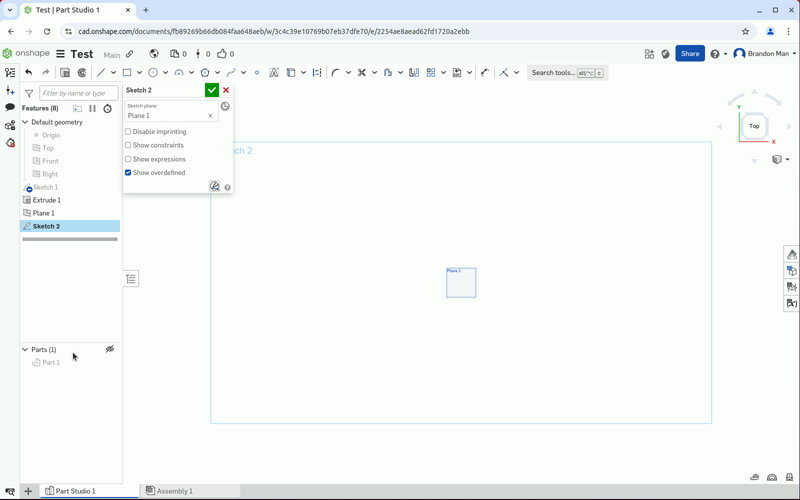
key(c)
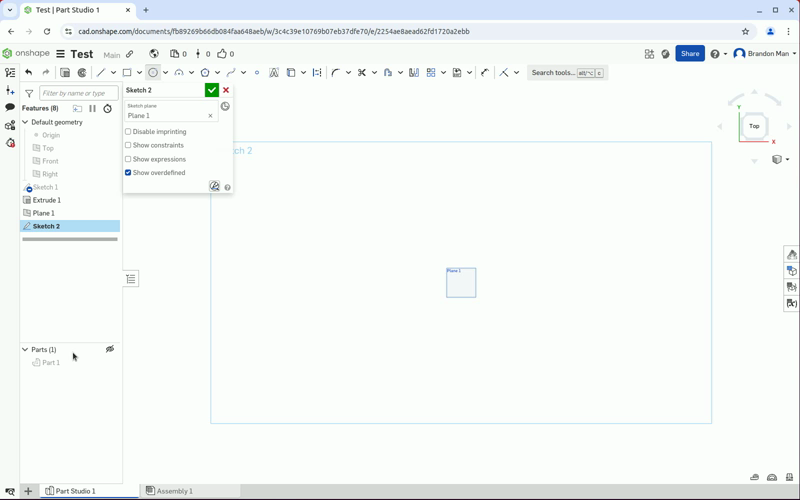
key_down(shift)
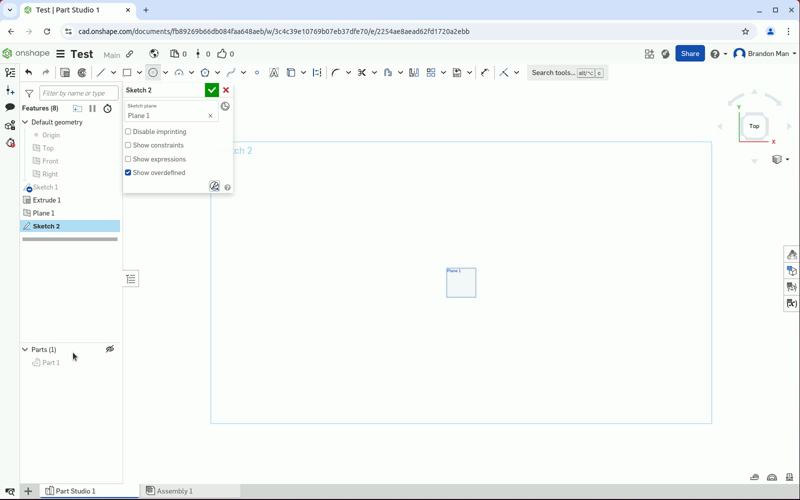
mouse_move(461, 286)
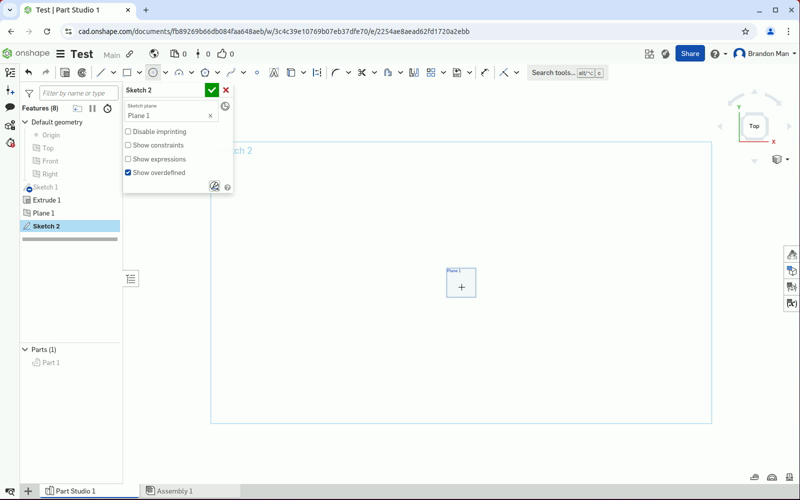
click(461, 286)
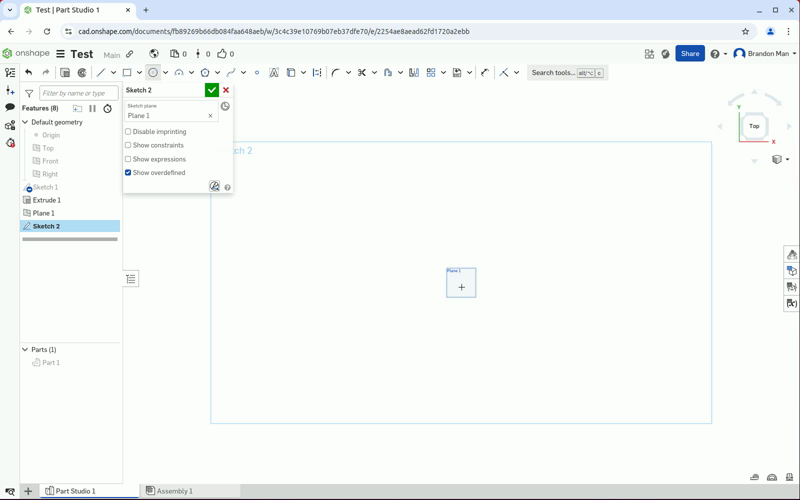
key_up(shift)
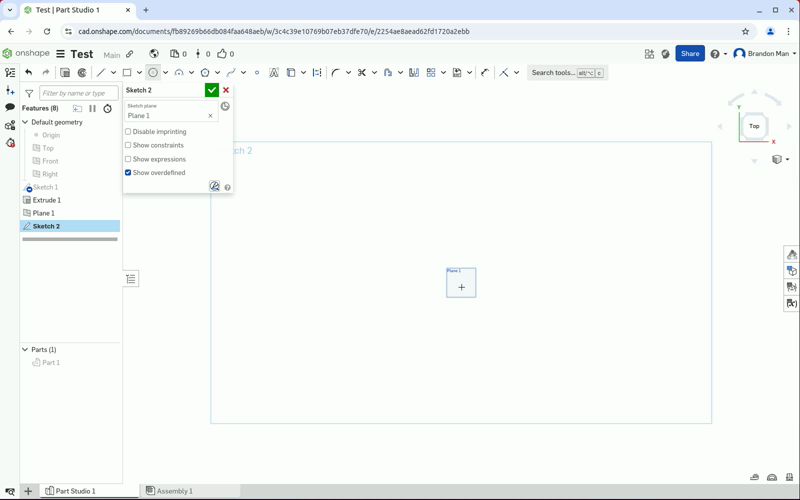
mouse_move(501, 286)
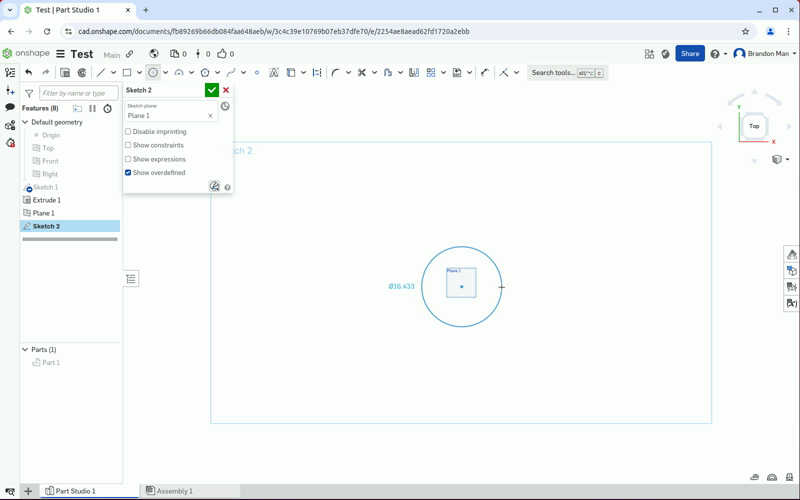
click(501, 286)
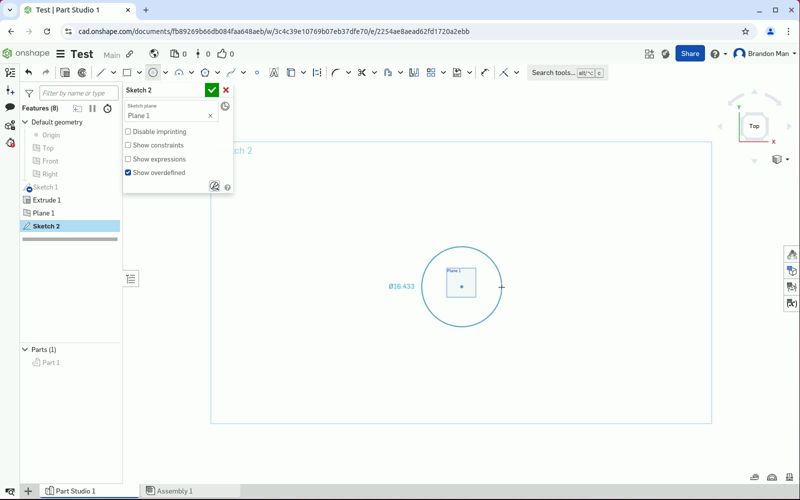
key(esc)
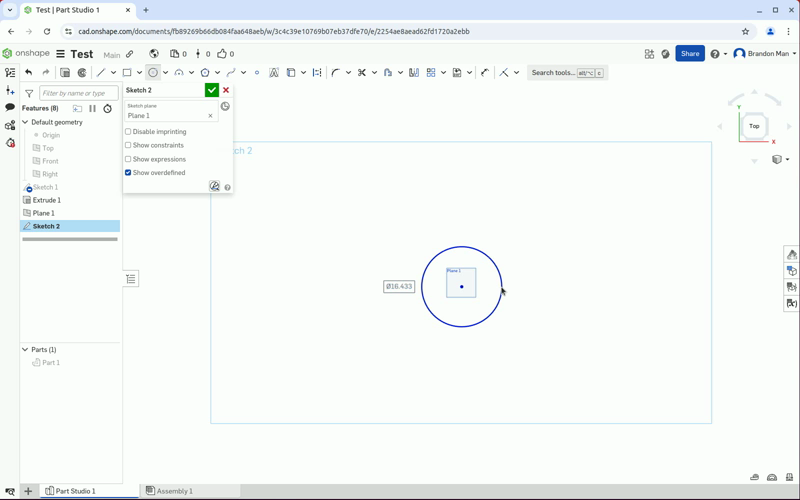
mouse_move(470, 286)
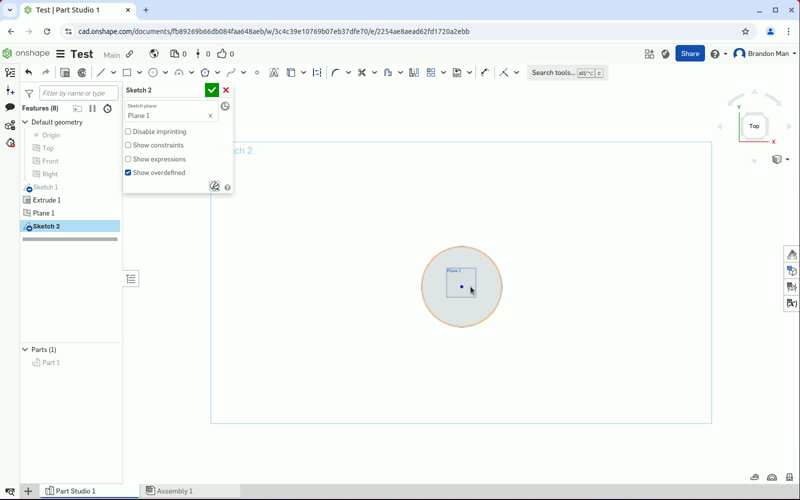
click(470, 286)
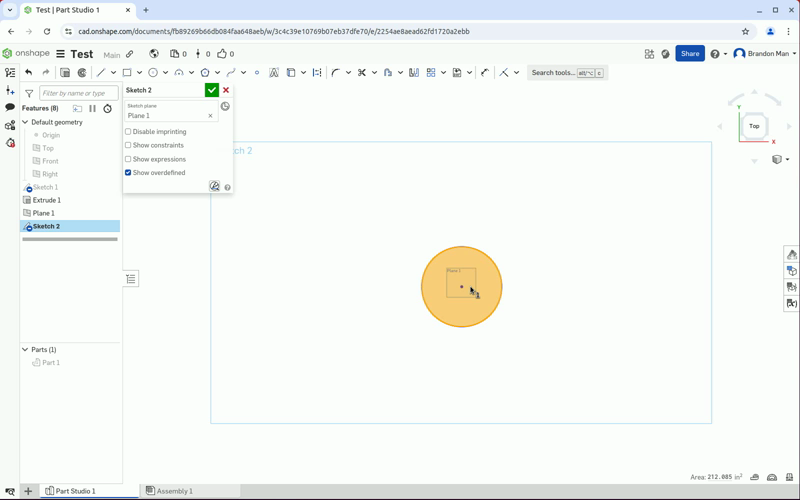
mouse_move(73, 352)
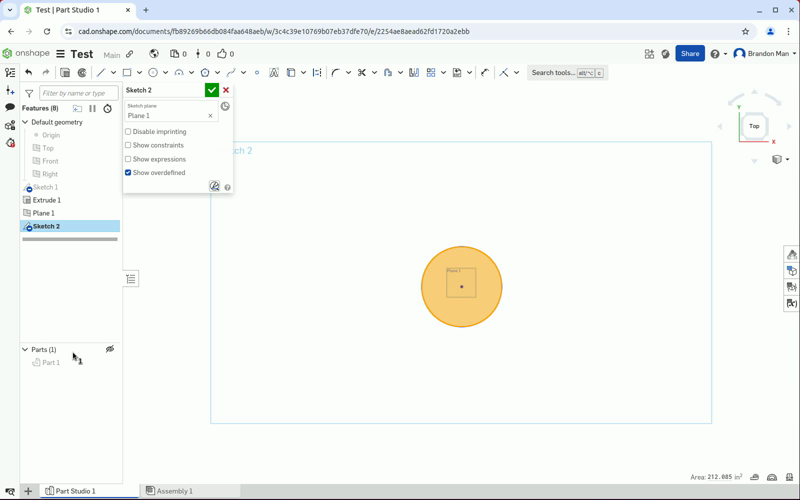
key(shift+y)
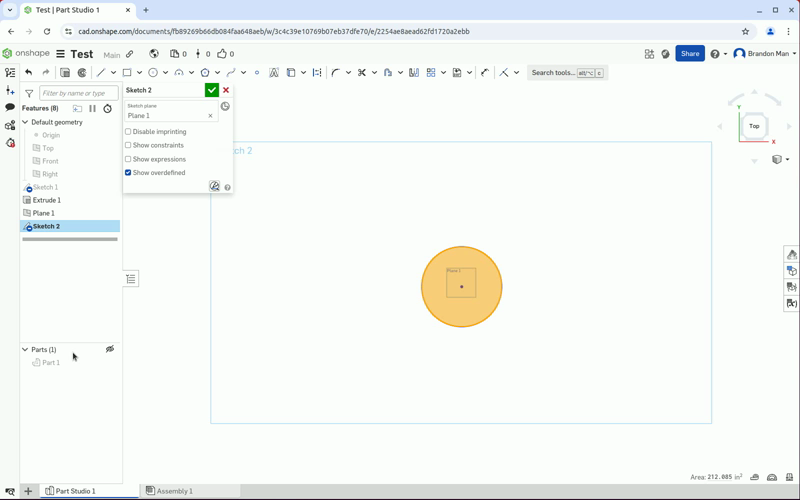
key(shift+e)
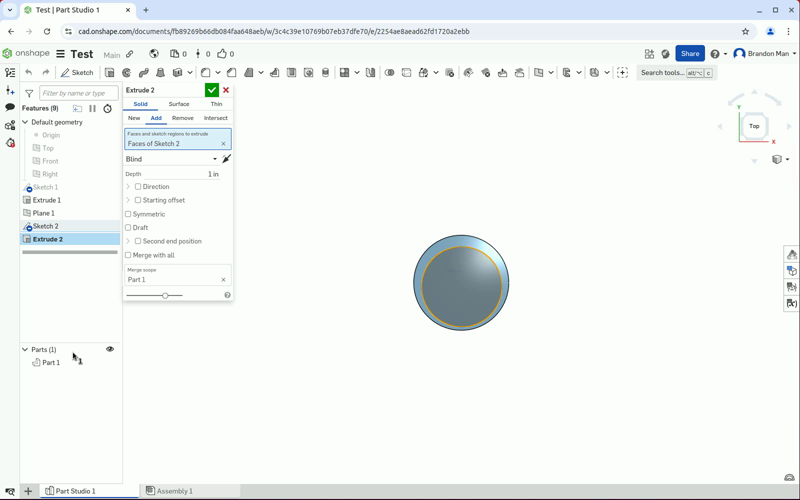
mouse_move(143, 106)
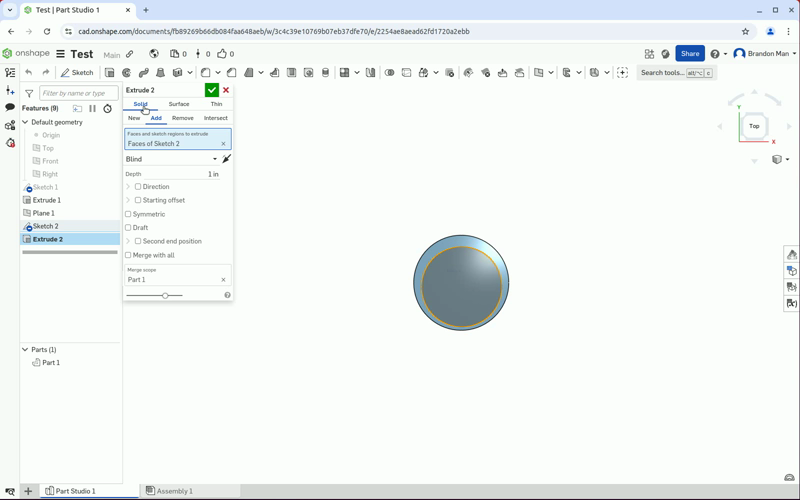
click(143, 106)
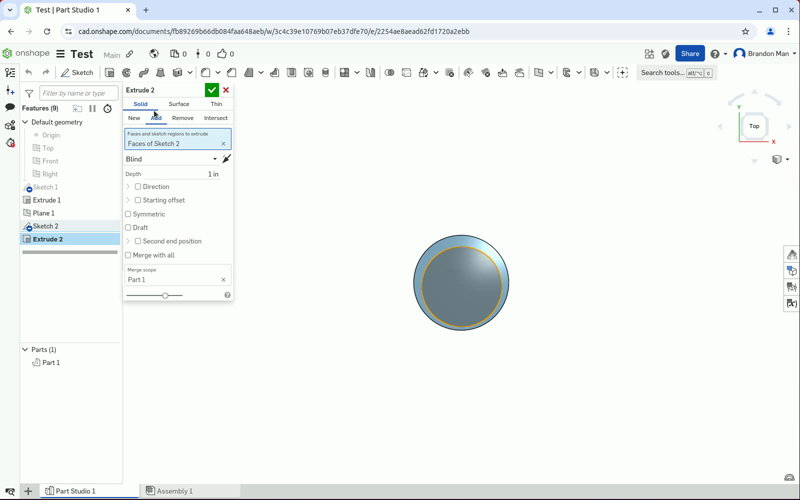
mouse_move(186, 120)
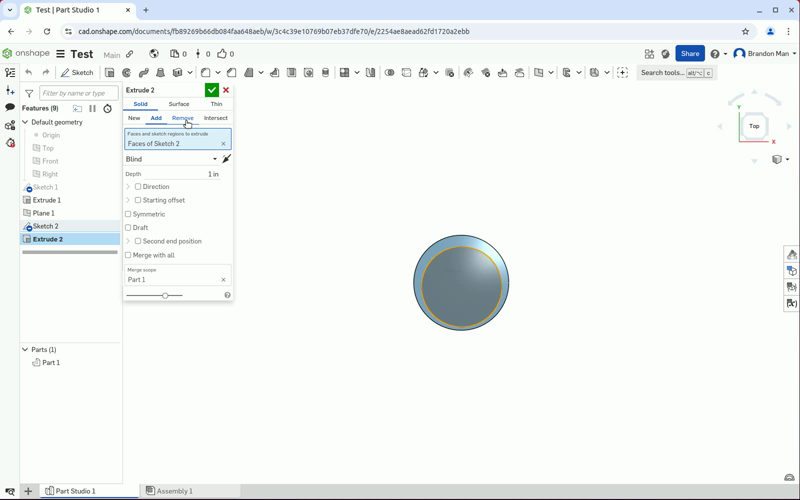
click(186, 120)
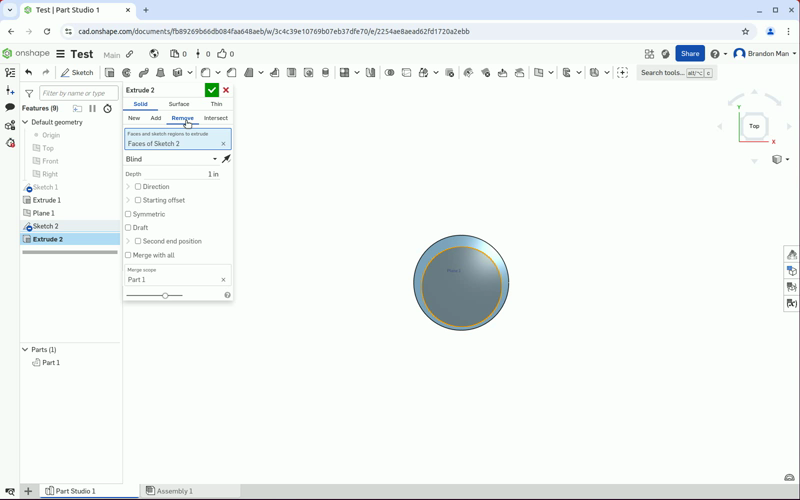
key(tab, 4)
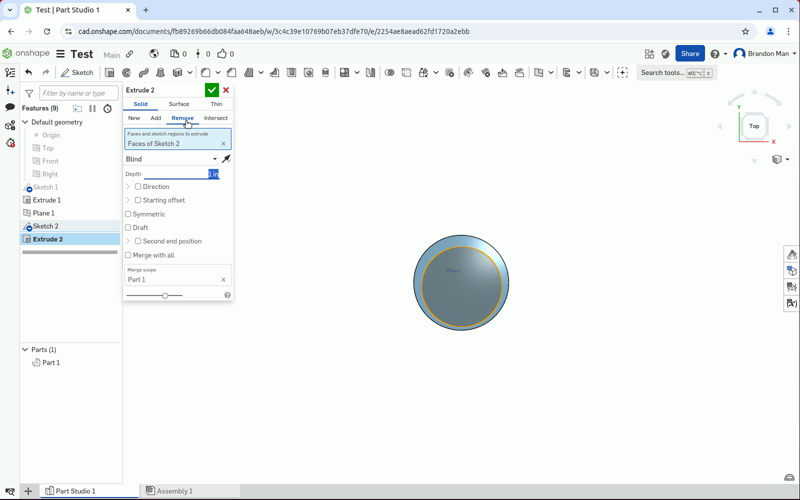
text(16.128)
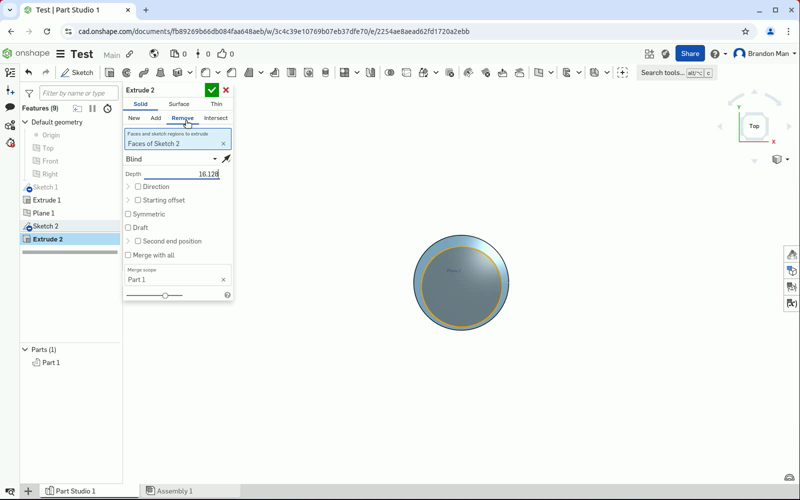
key(tab, 6)
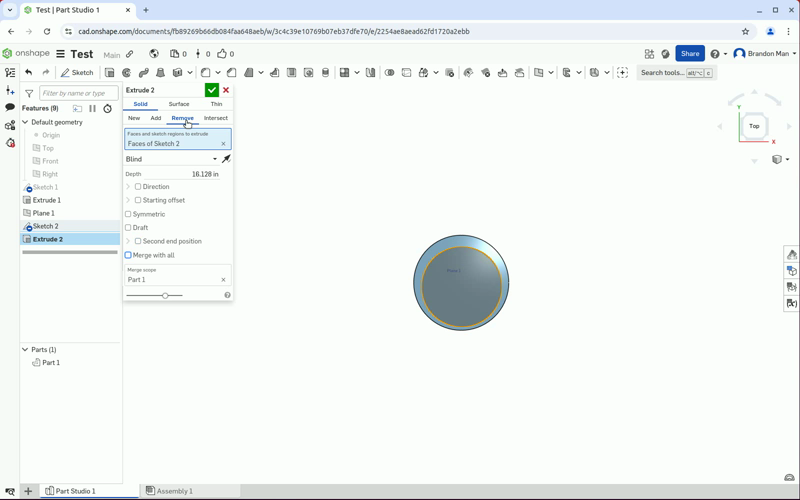
key(space)
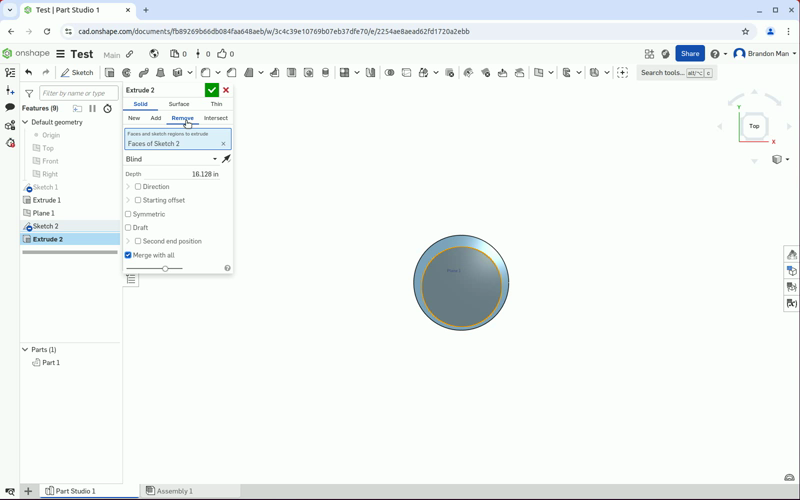
key(enter)
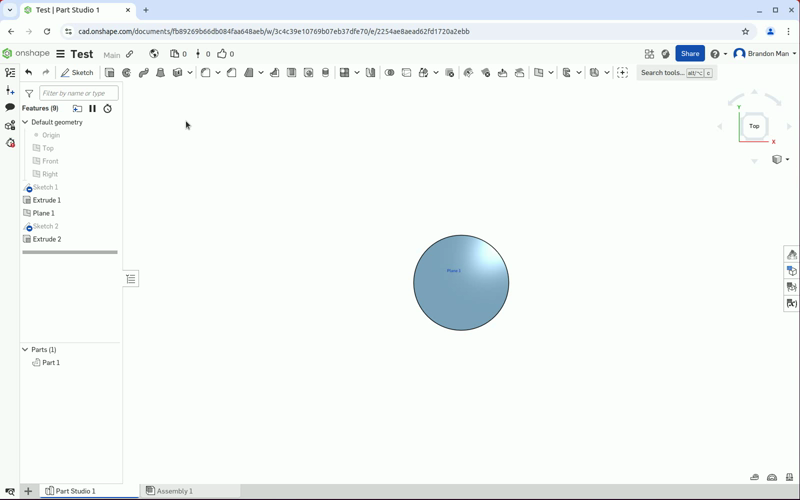
key(shift+h)
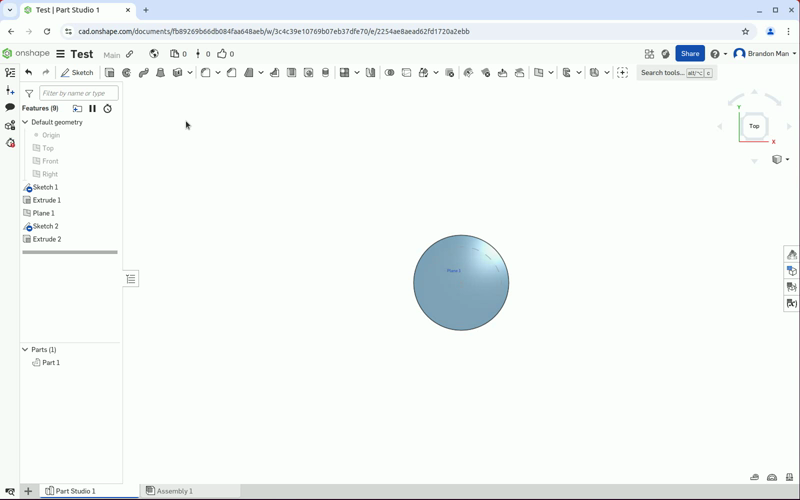
key(shift+h)
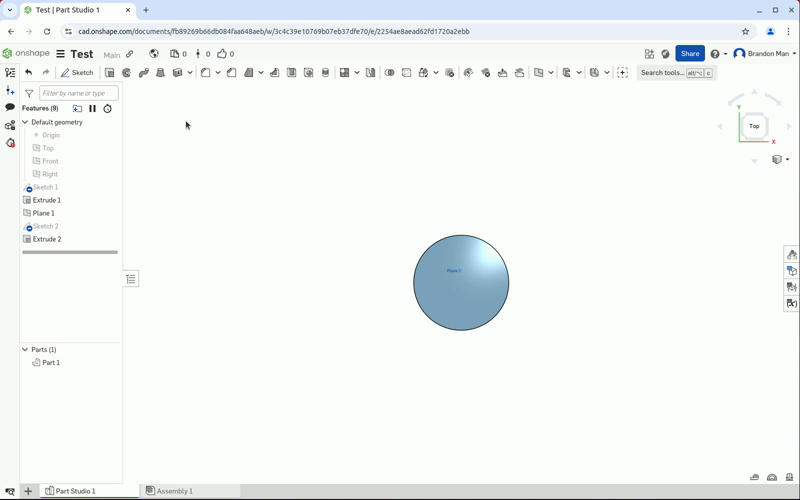
mouse_move(73, 189)
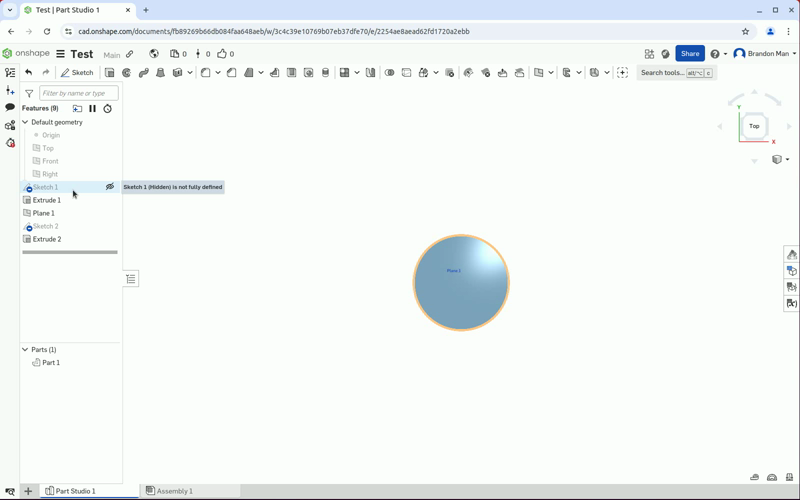
click(73, 189)
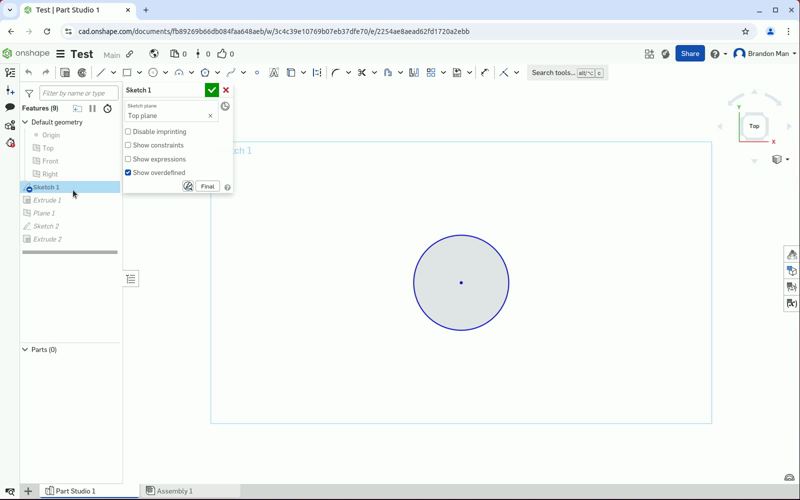
mouse_move(229, 92)
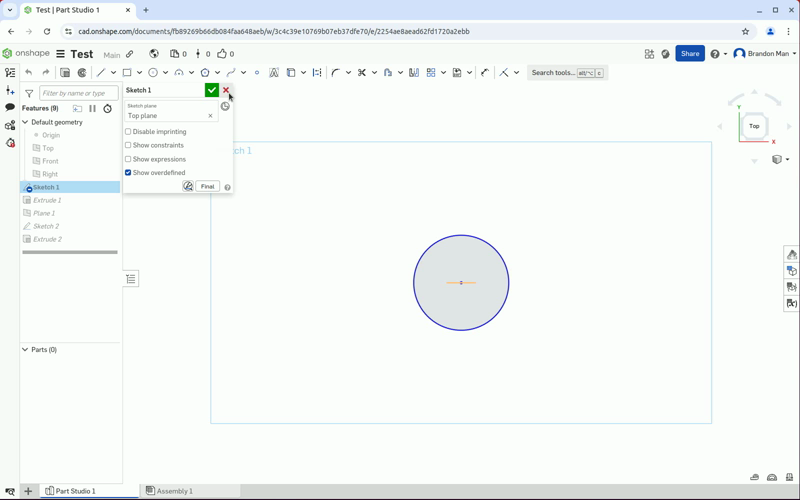
click(229, 92)
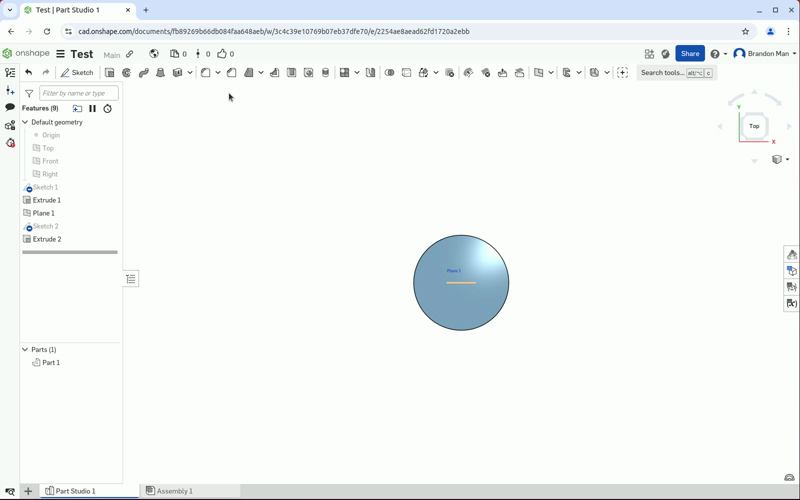
mouse_move(541, 75)
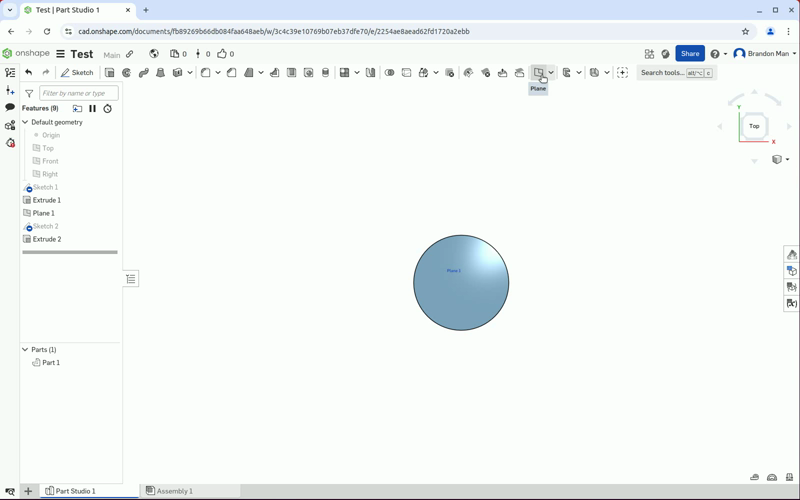
click(541, 75)
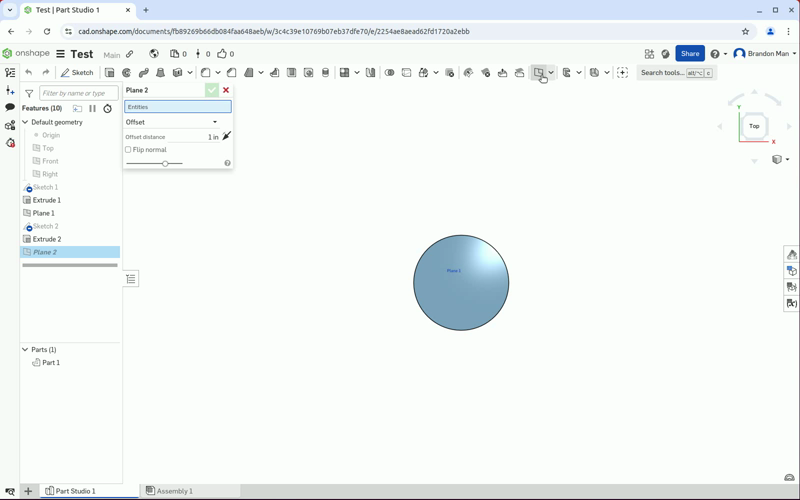
mouse_move(73, 150)
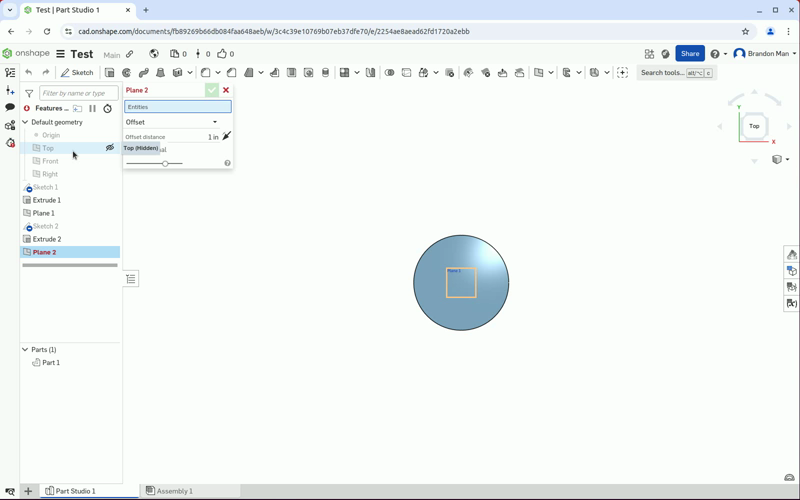
click(73, 150)
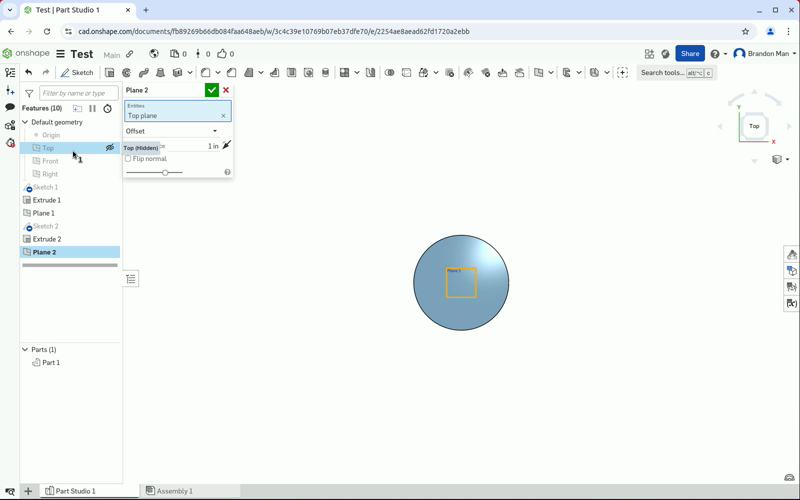
key(tab, 2)
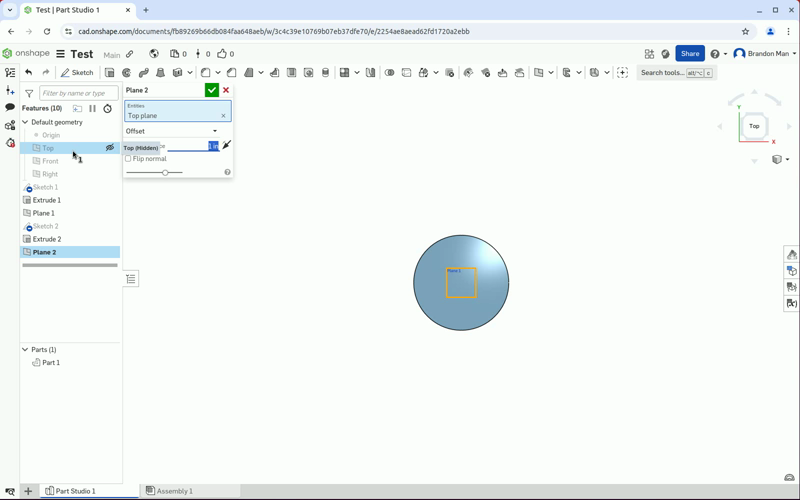
text(4.098)
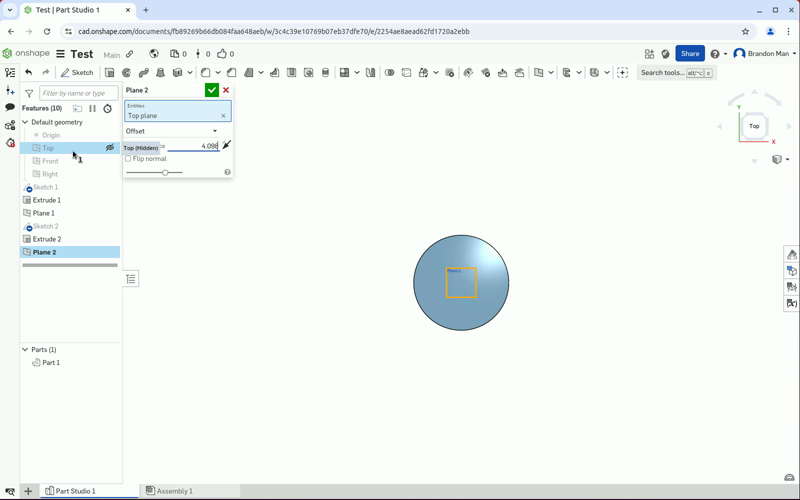
key(enter, 2)
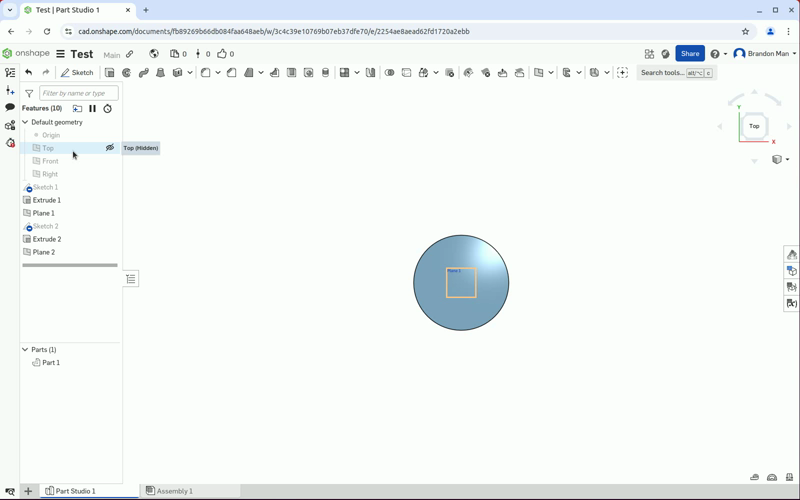
key(shift+s)
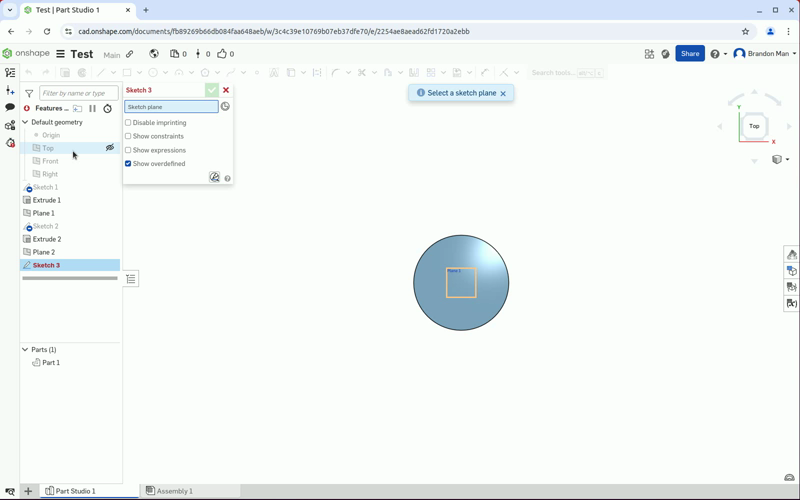
mouse_move(73, 254)
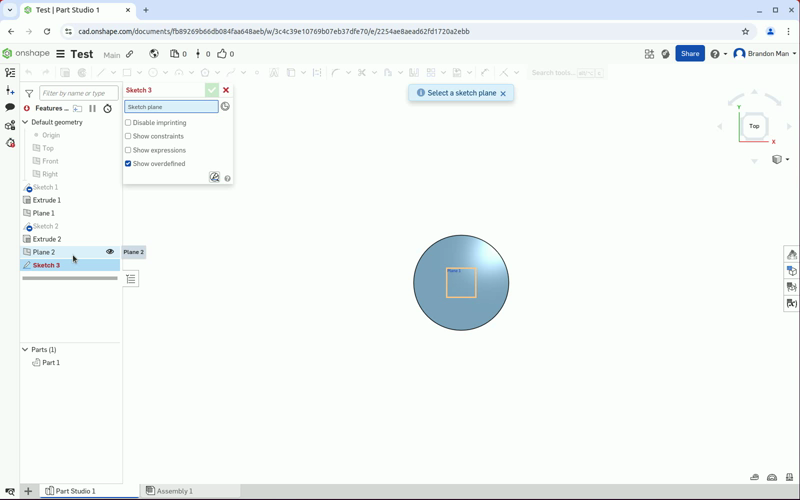
click(73, 254)
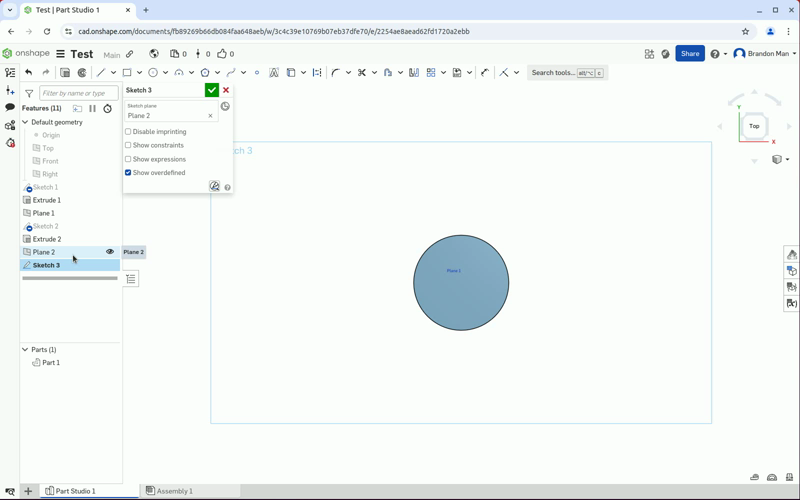
mouse_move(73, 352)
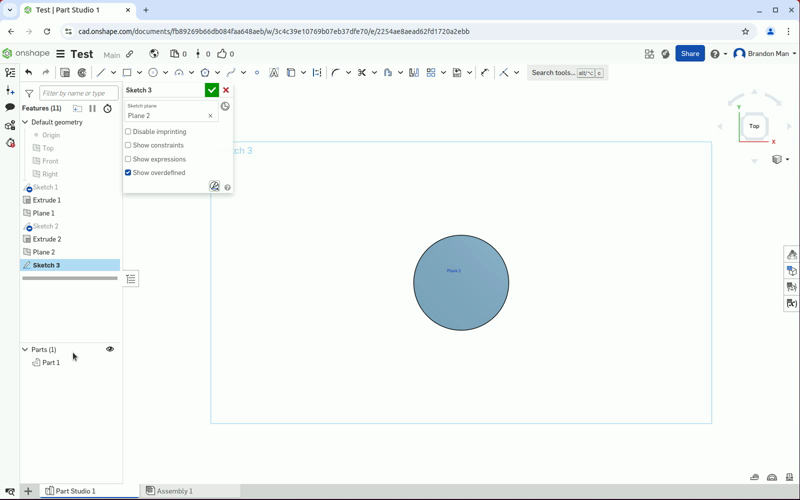
key(y)
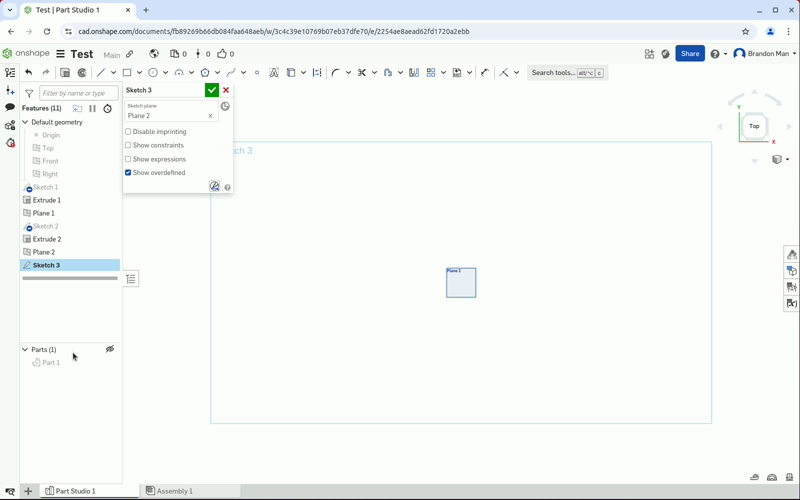
key(c)
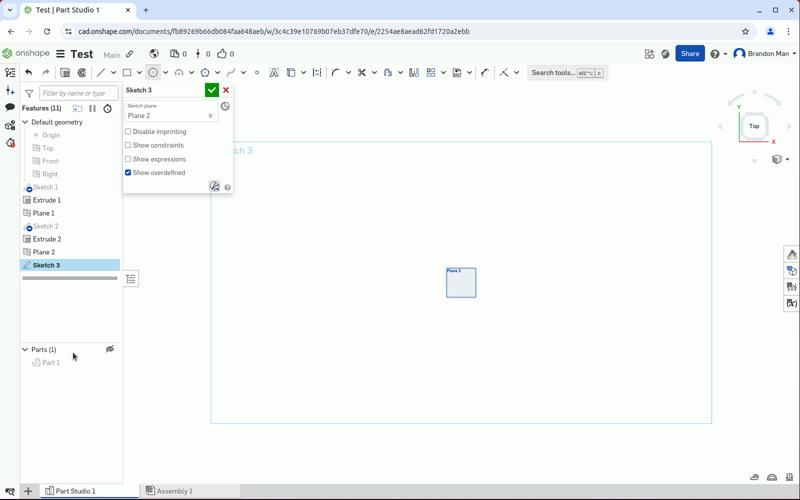
key_down(shift)
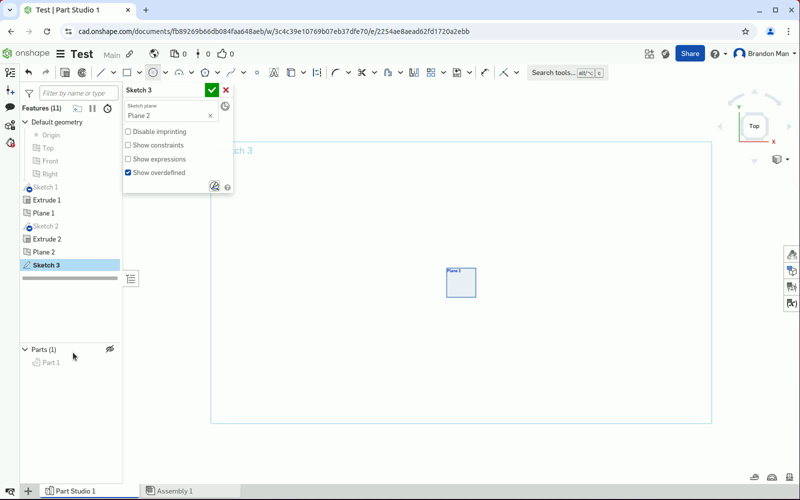
mouse_move(461, 286)
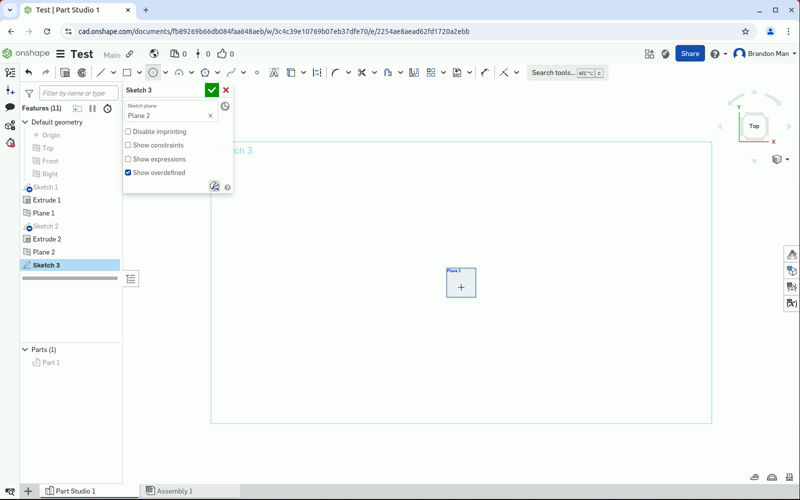
click(461, 286)
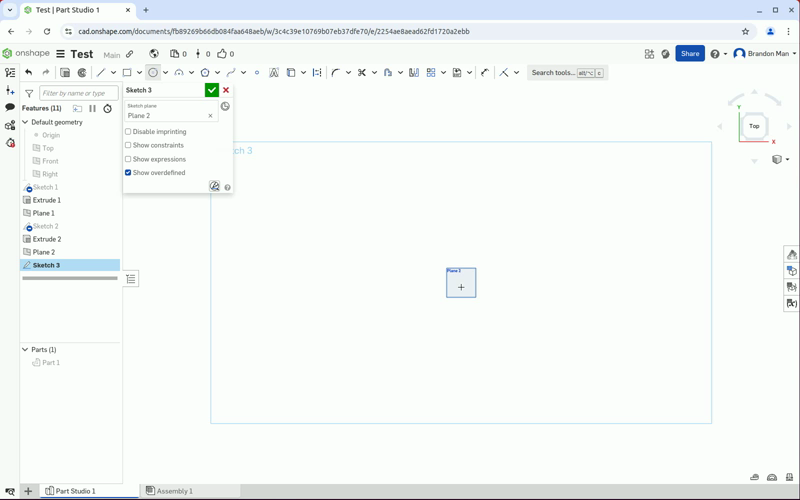
key_up(shift)
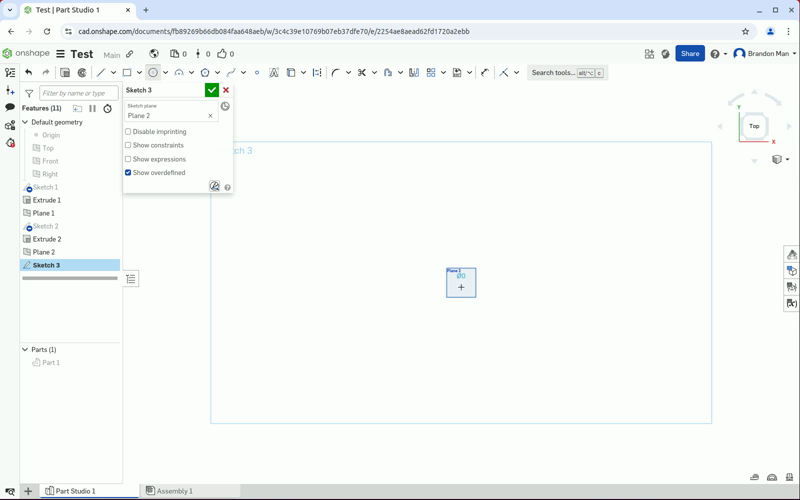
mouse_move(491, 286)
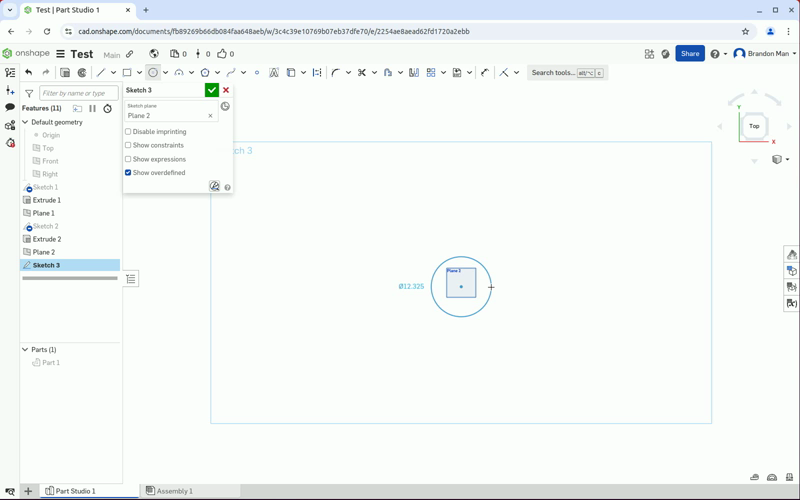
click(491, 286)
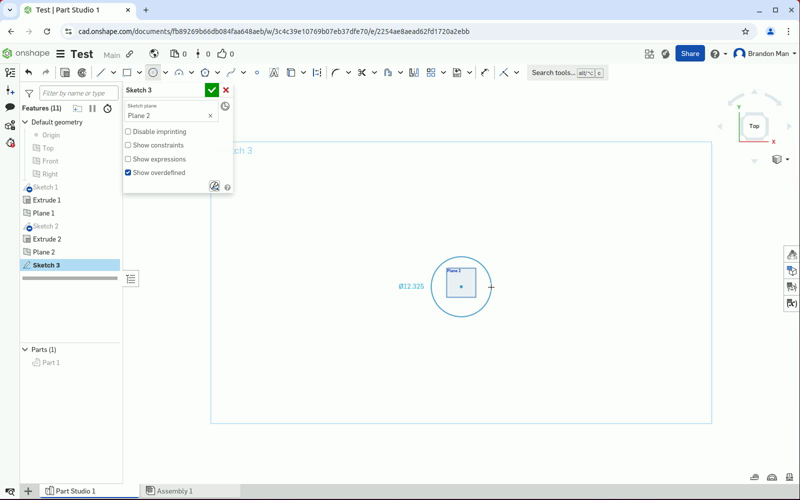
key(esc)
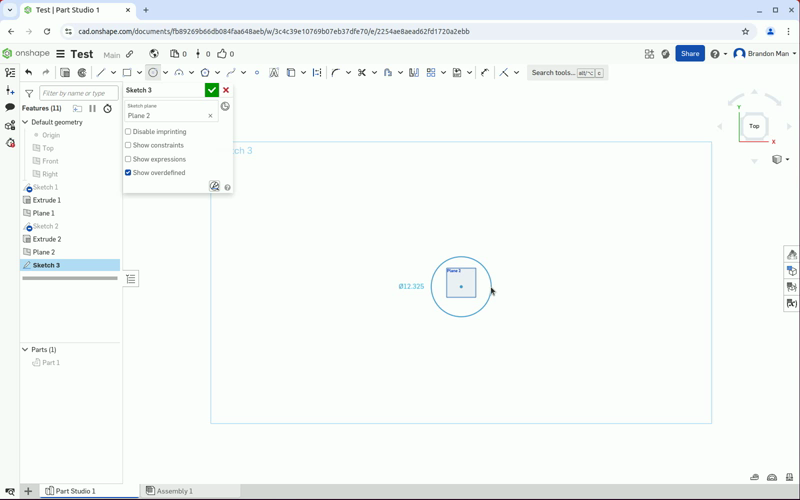
mouse_move(453, 299)
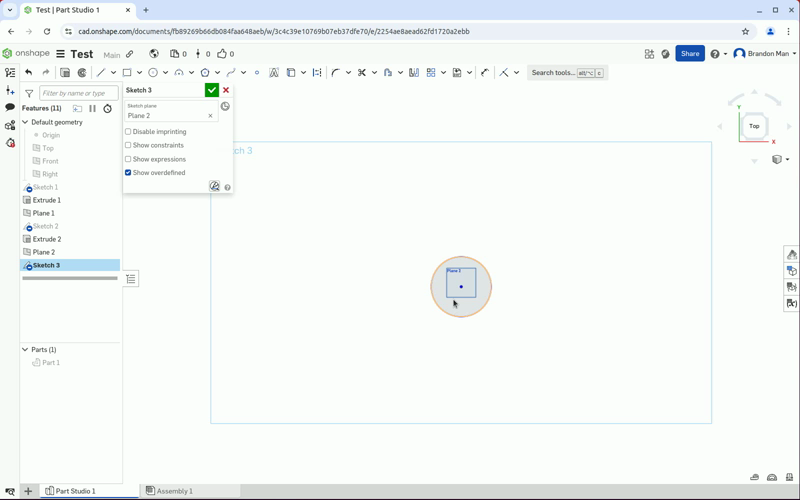
click(453, 299)
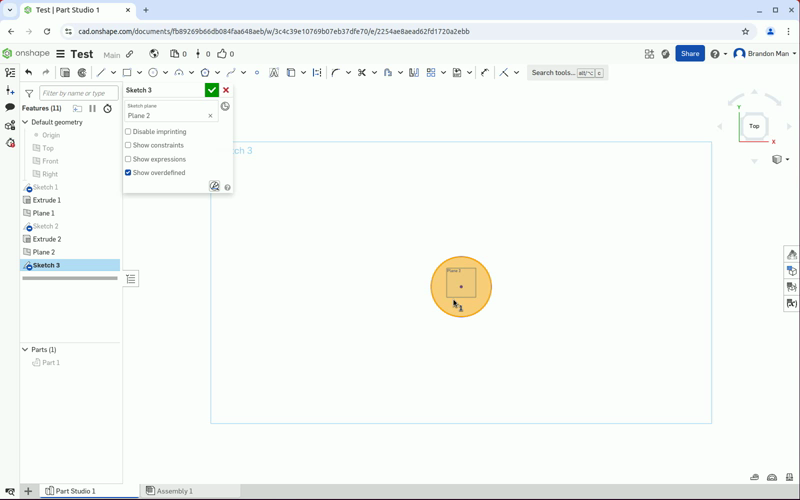
mouse_move(73, 352)
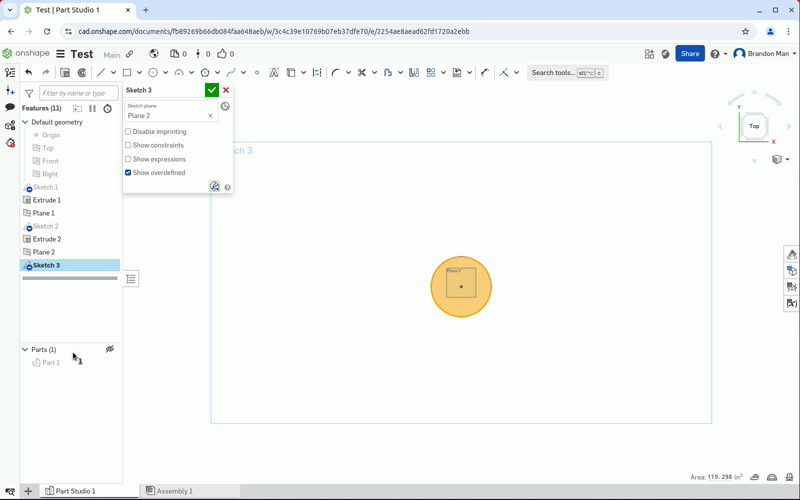
key(shift+y)
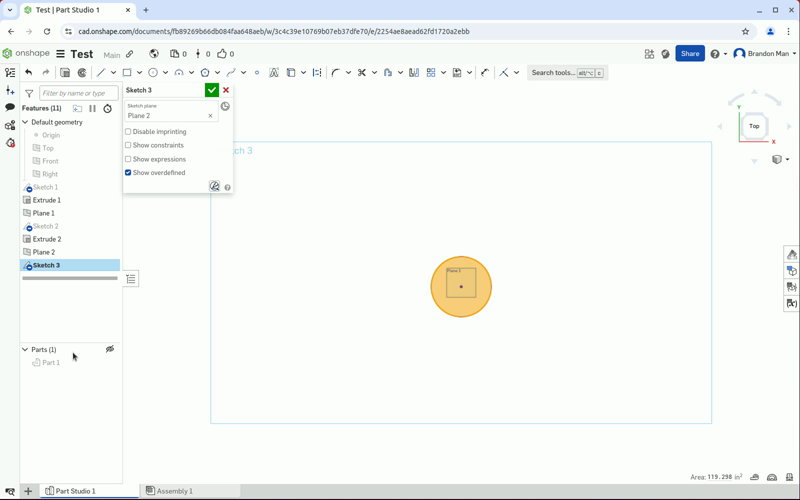
key(shift+e)
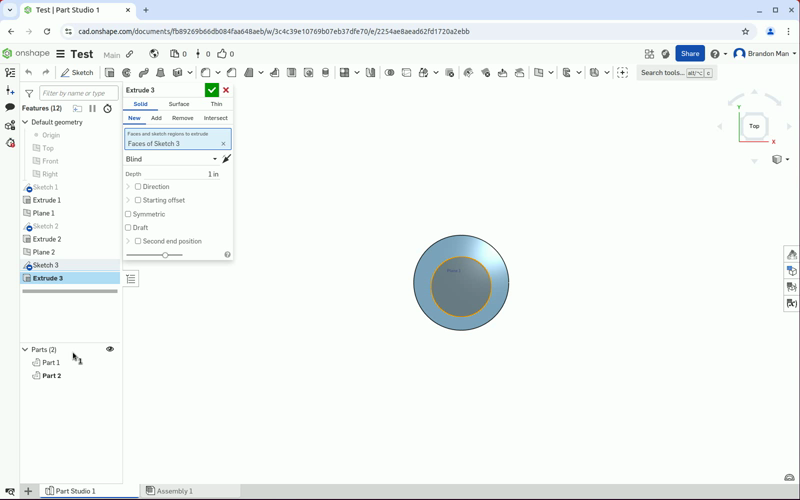
mouse_move(143, 106)
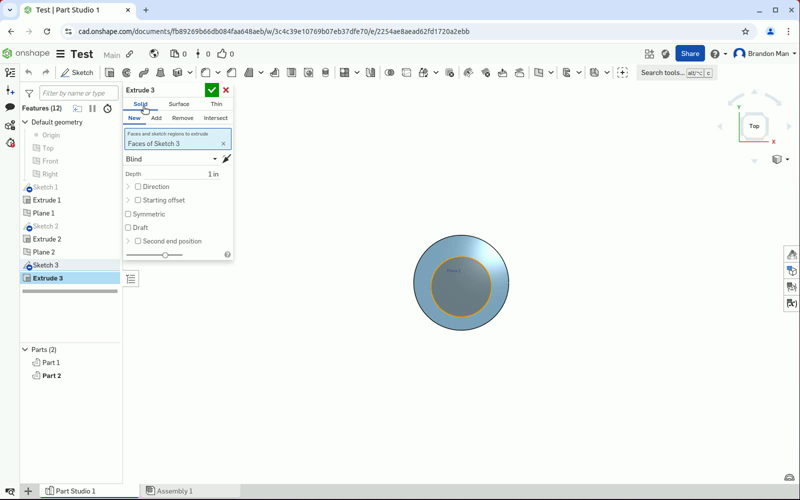
click(143, 106)
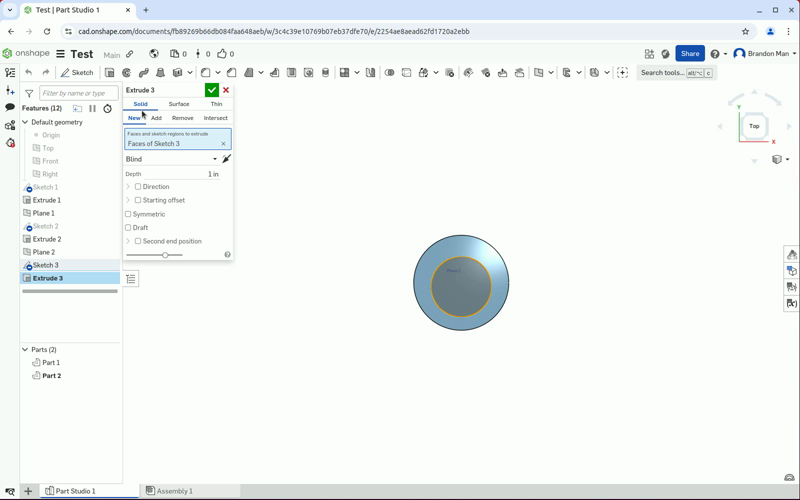
mouse_move(137, 120)
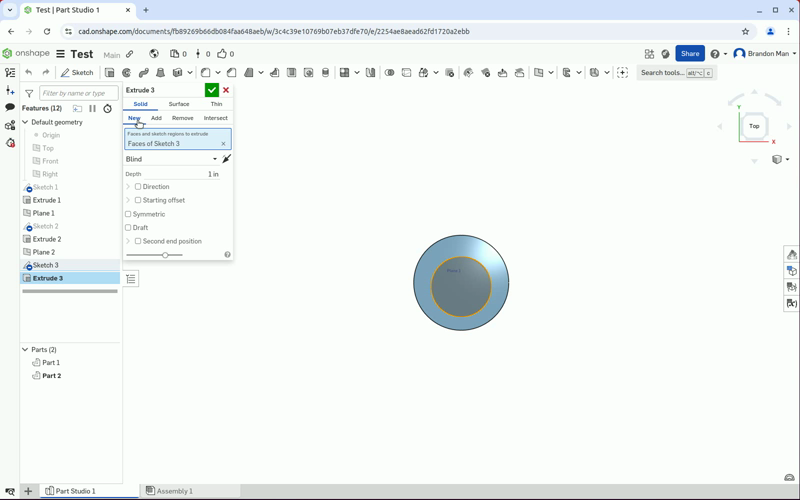
click(137, 120)
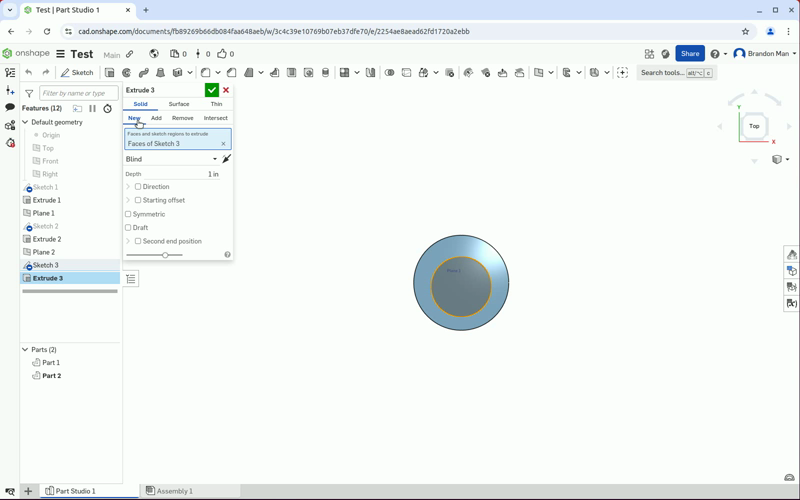
key(tab, 4)
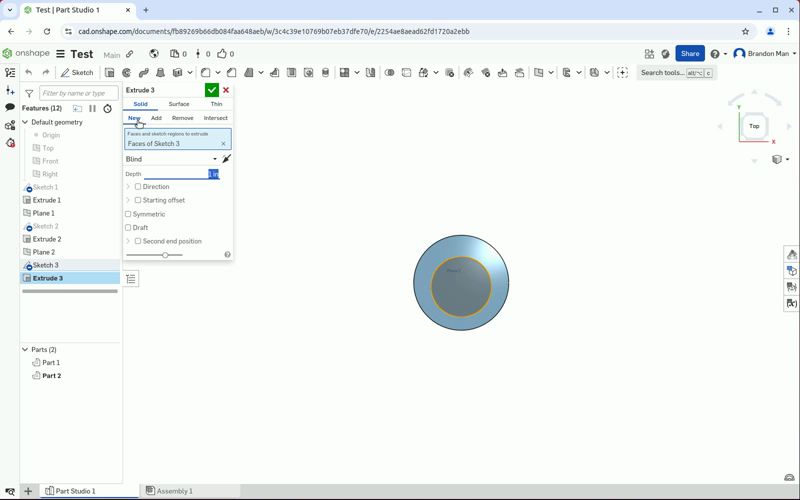
text(16.128)
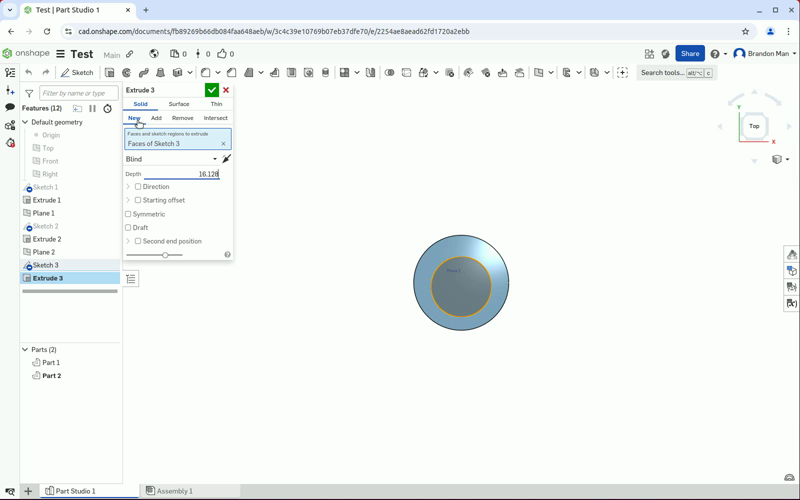
key(enter)
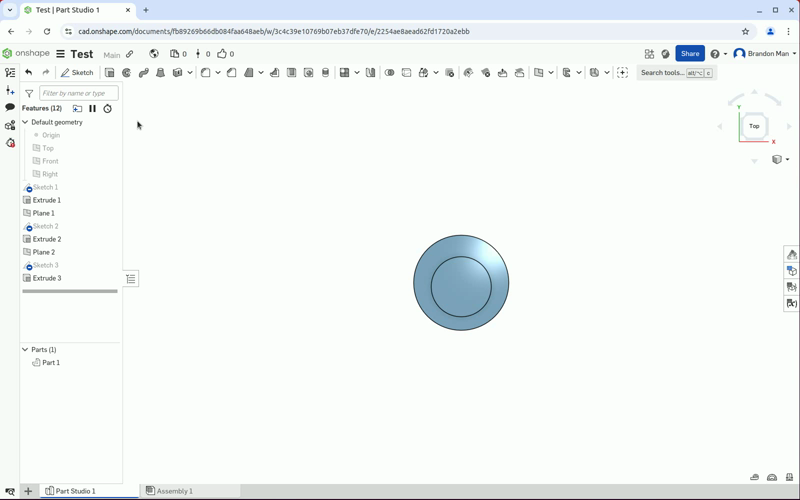
key(shift+h)
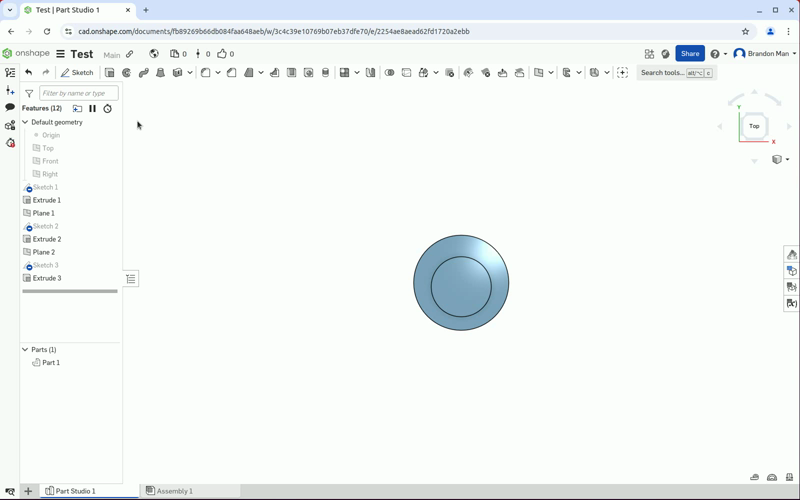
key(shift+h)
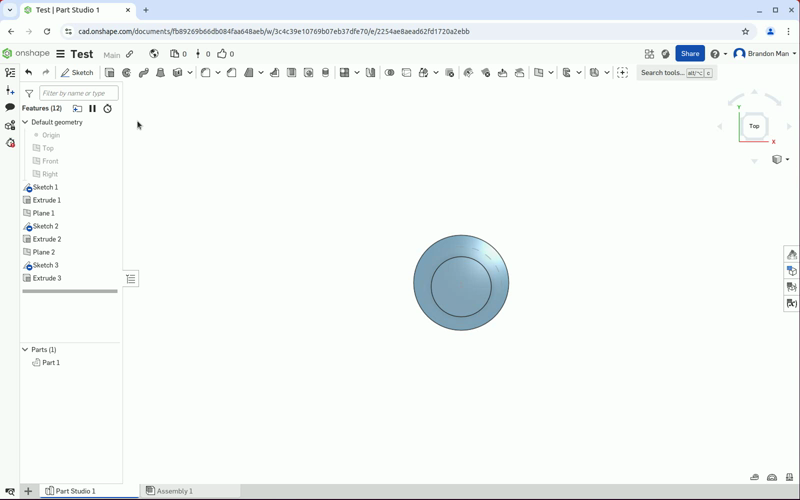
key(shift+7)
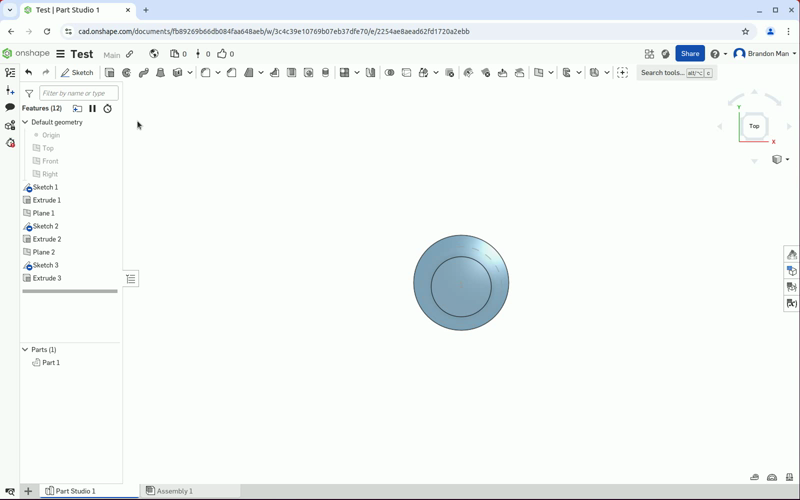
key(up, 3)
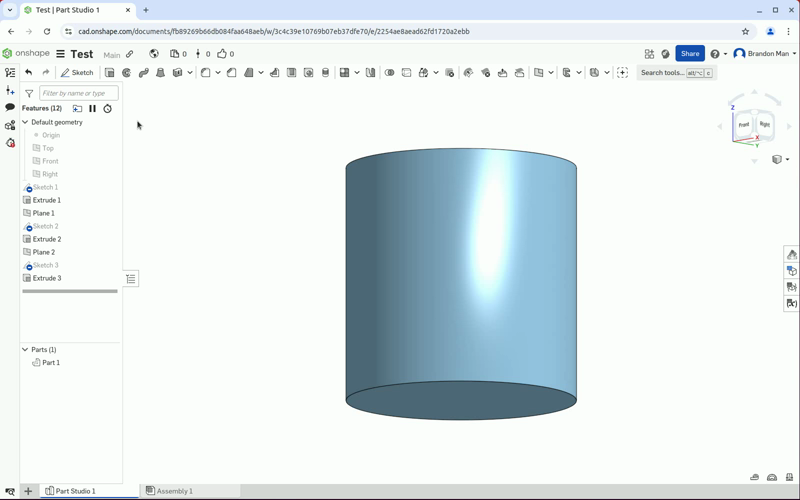
key(left, 3)
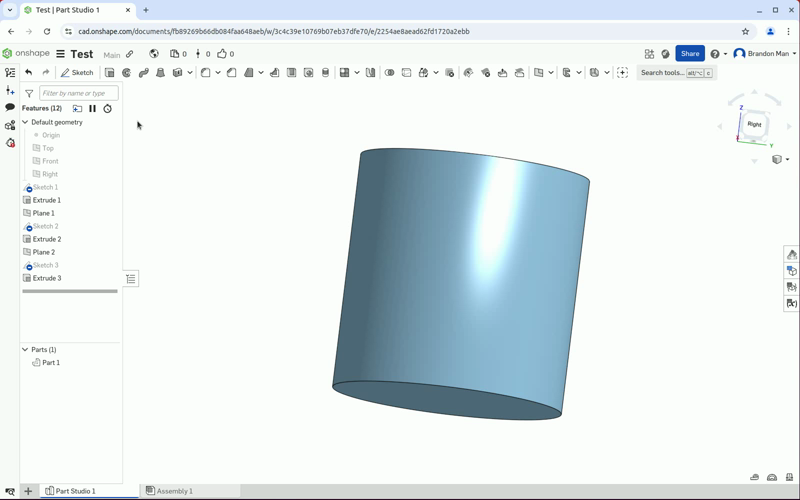
key(right, 3)
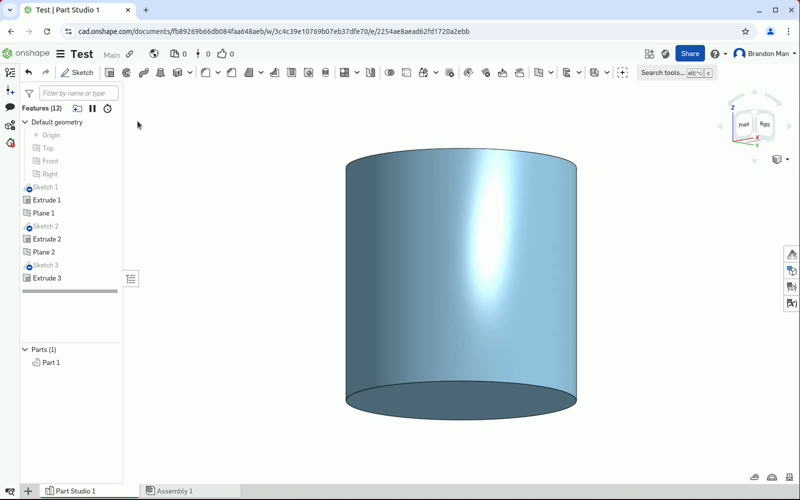
key(down, 3)
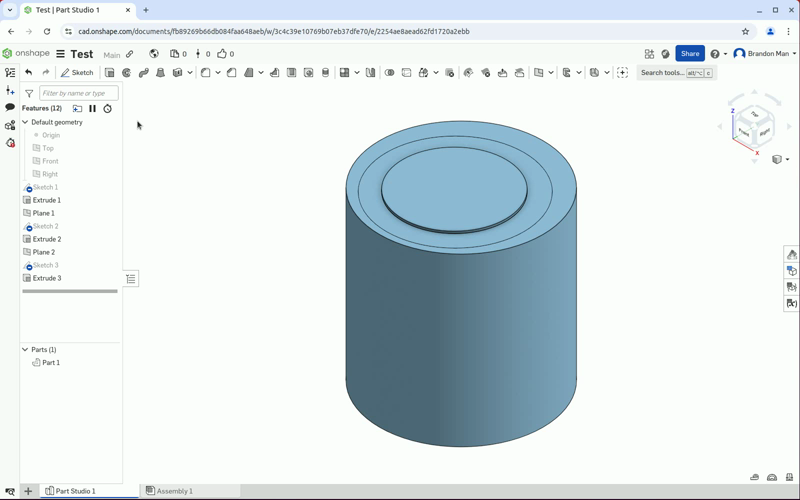
mouse_move(73, 189)
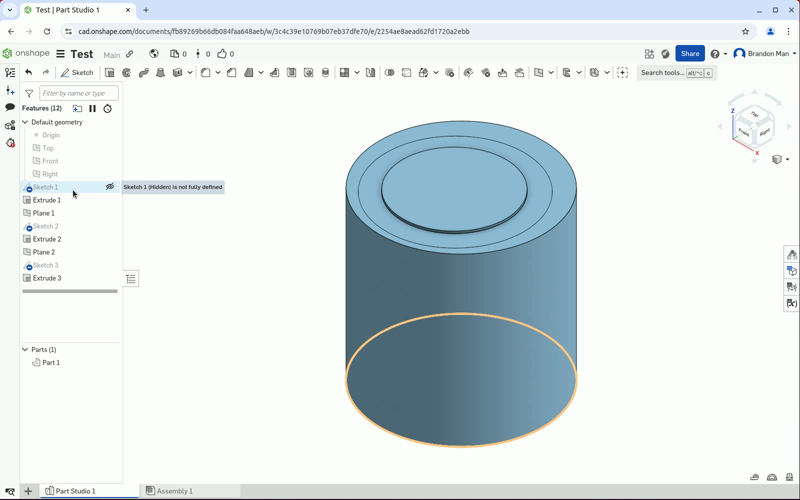
click(73, 189)